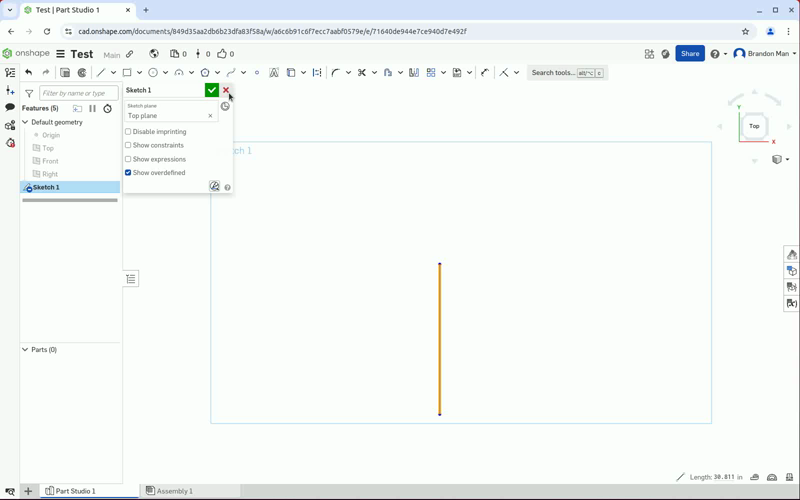
key(shift+h)
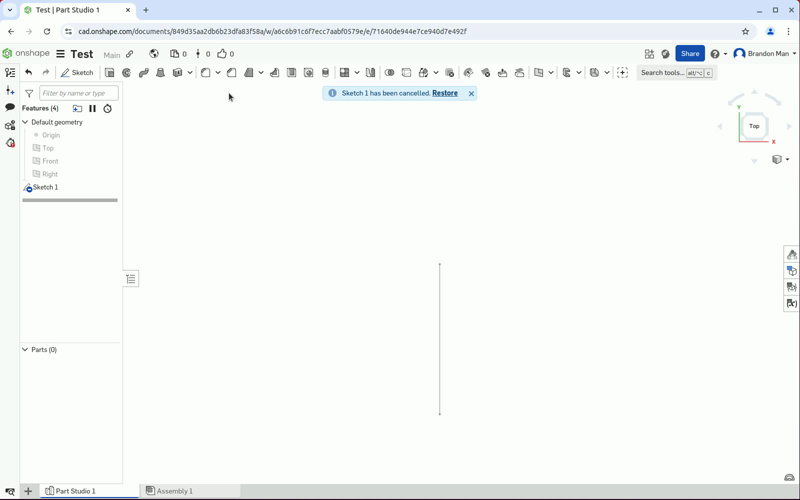
mouse_move(73, 352)
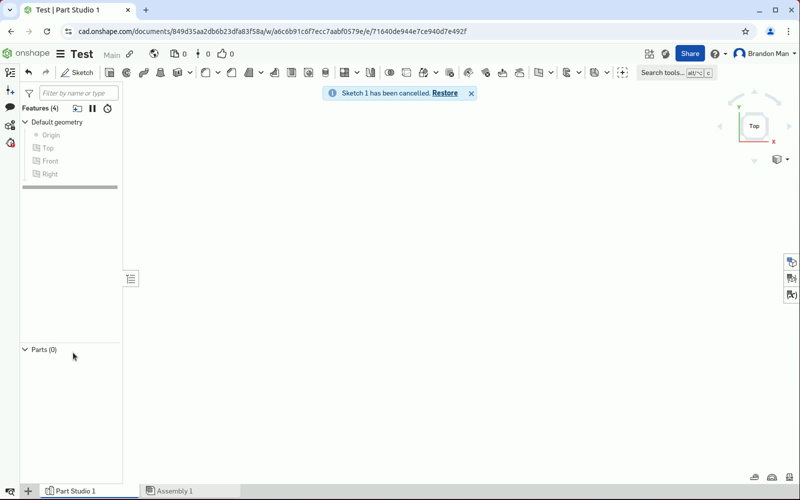
key(y)
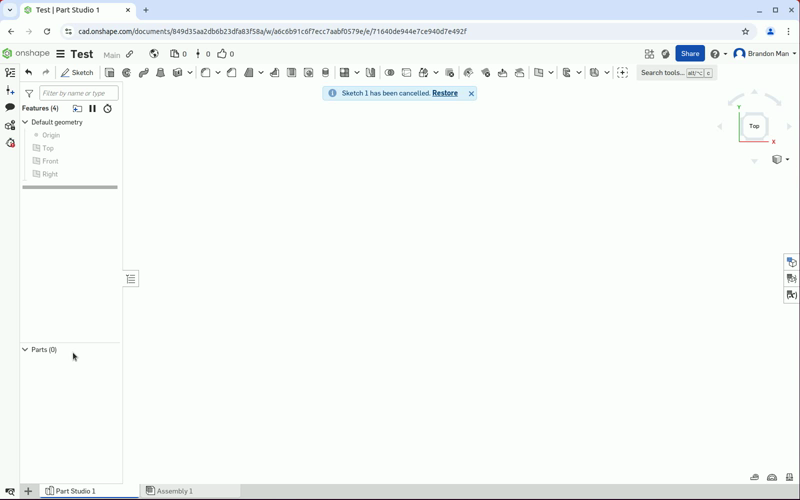
key(shift+p)
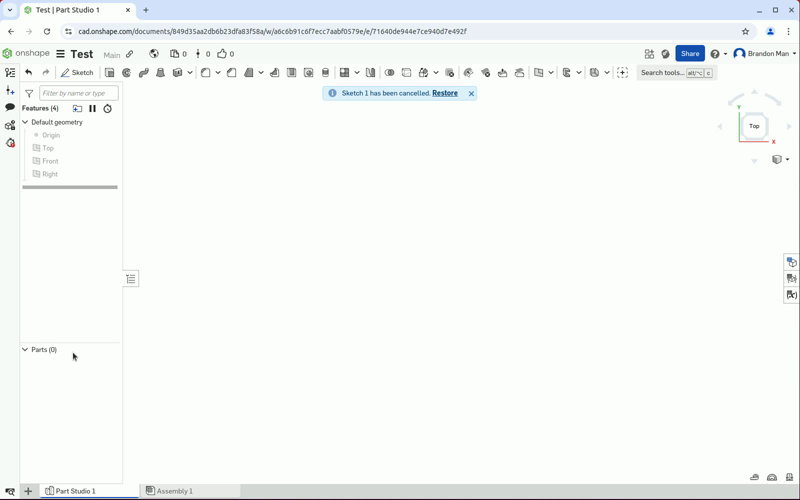
key(space)
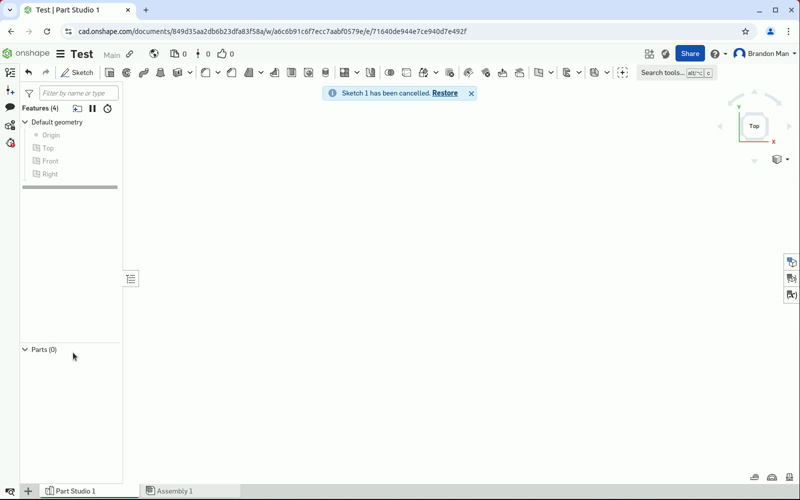
key_down(shift)
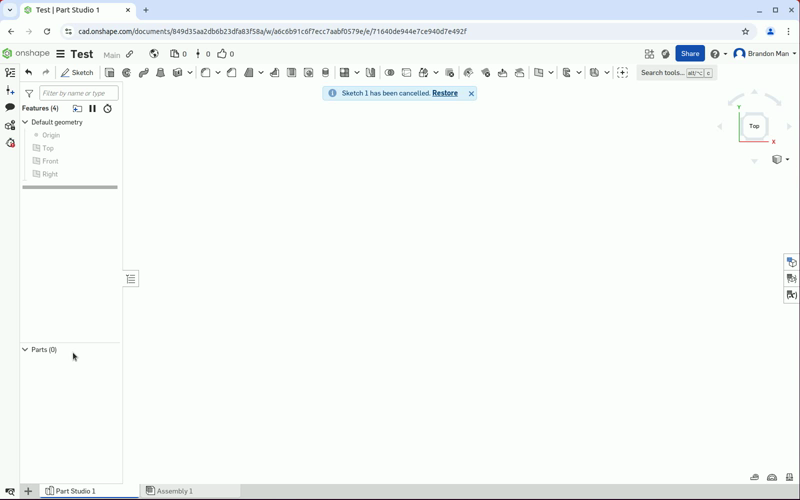
key(up)
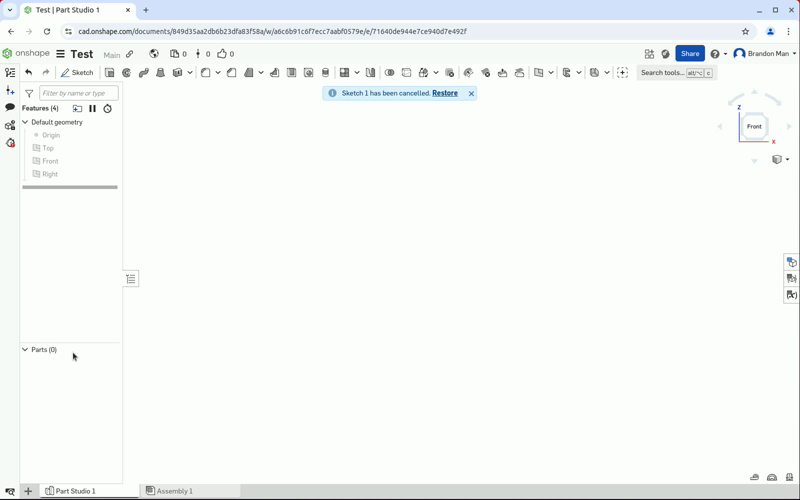
key_up(shift)
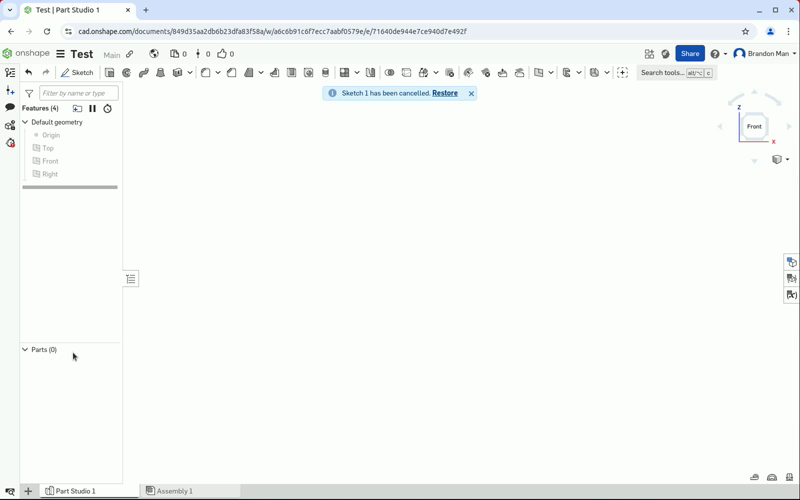
mouse_move(73, 352)
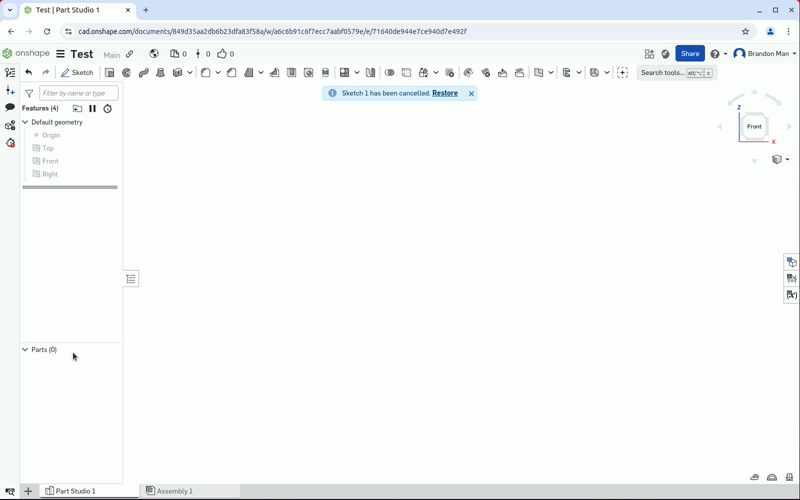
key(shift+y)
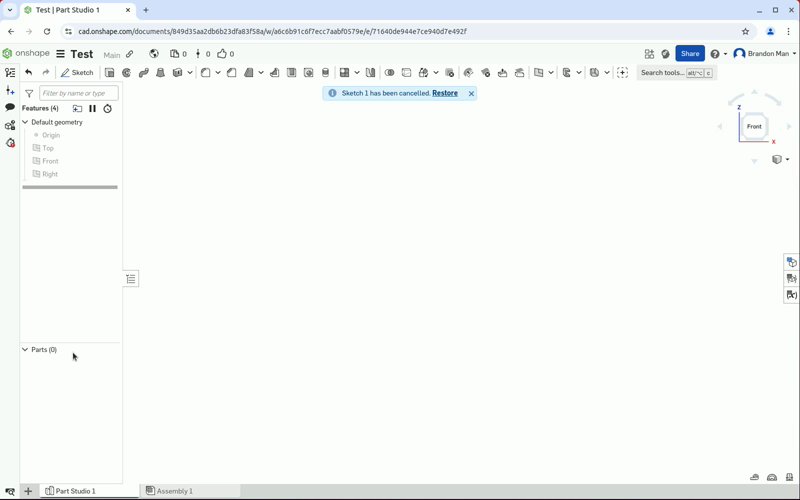
key(shift+s)
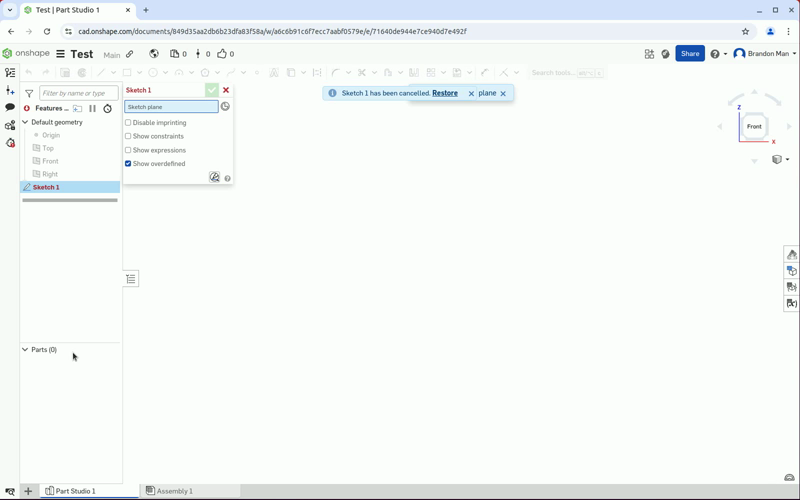
mouse_move(73, 163)
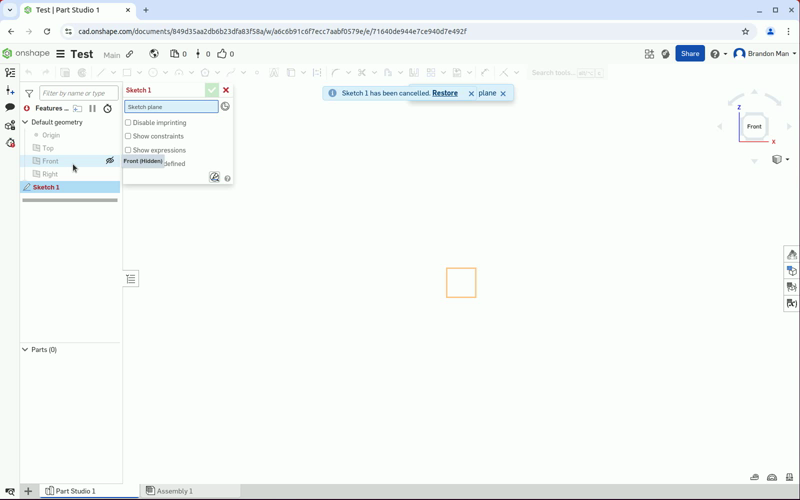
click(73, 163)
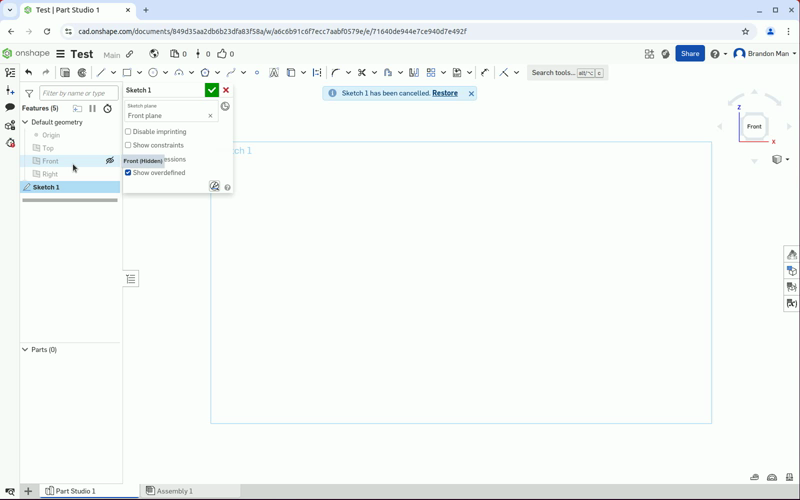
mouse_move(73, 352)
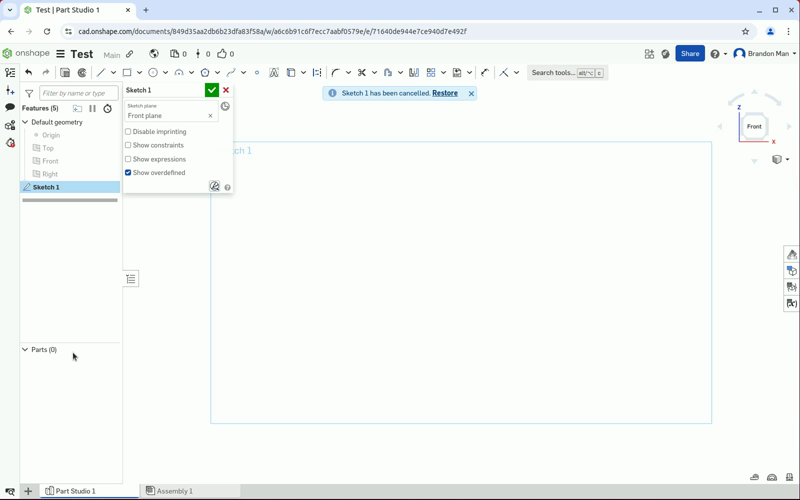
key(y)
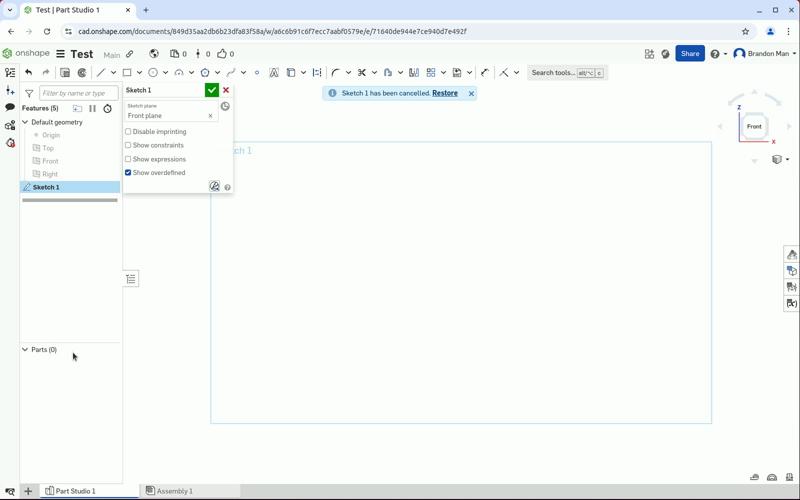
key(l)
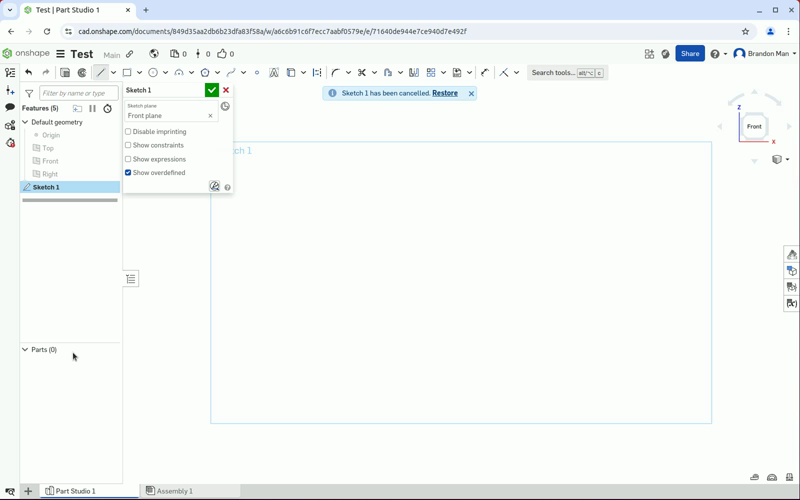
key_down(shift)
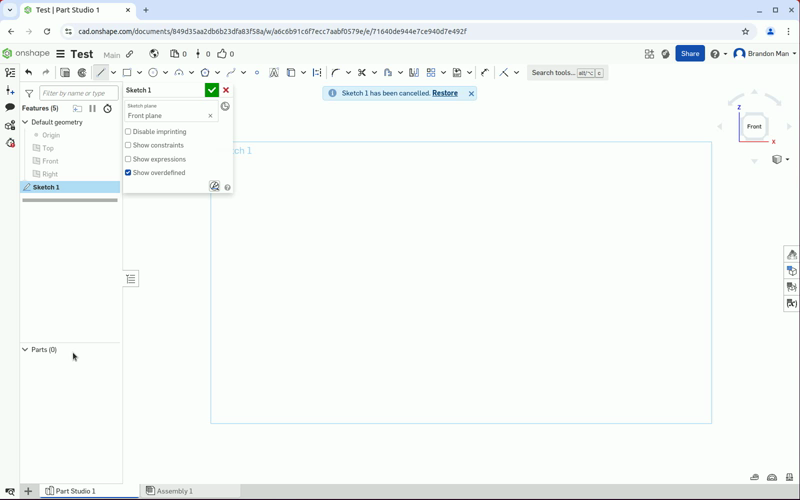
mouse_move(404, 251)
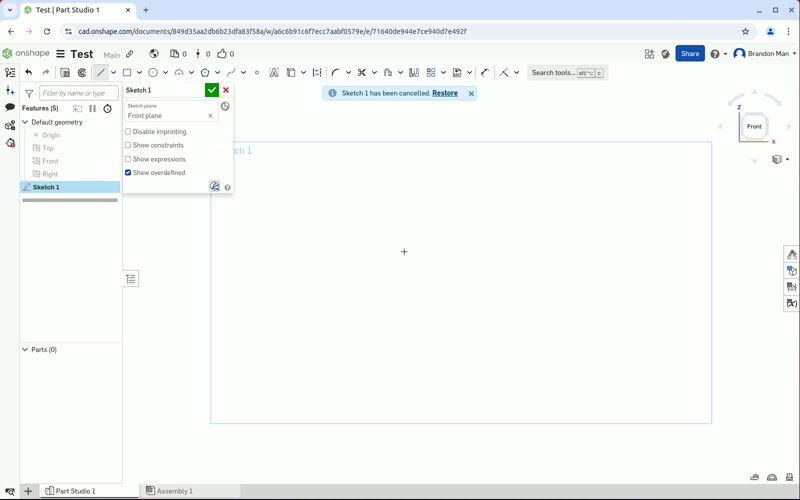
click(404, 251)
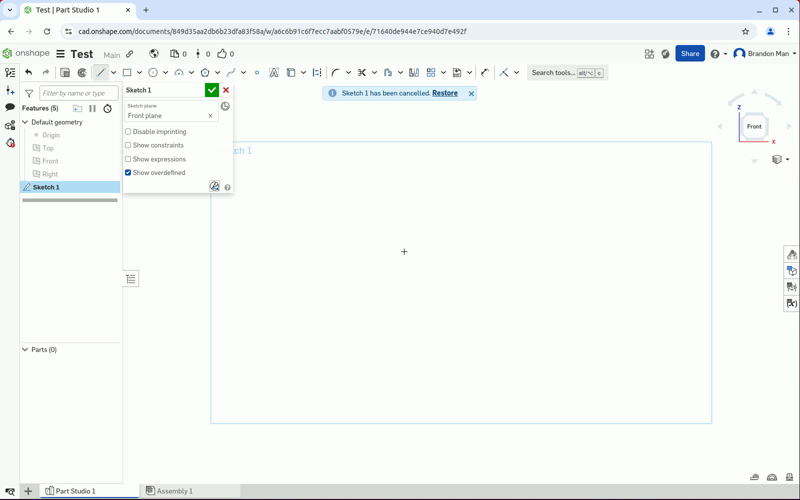
key_up(shift)
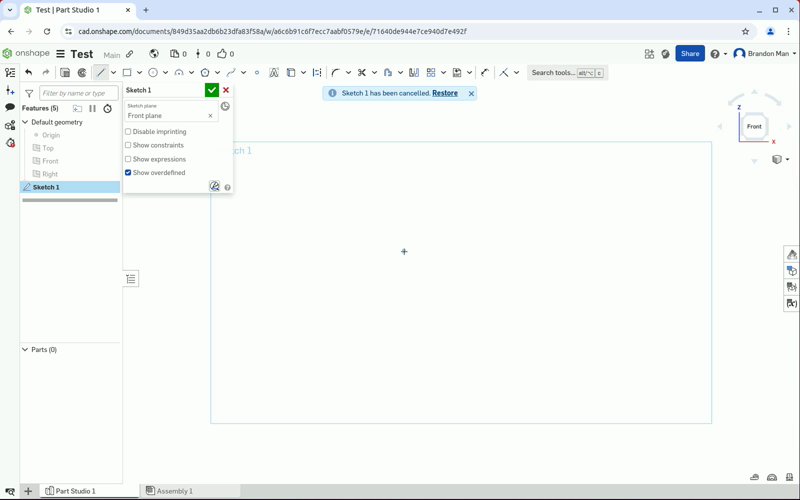
key_down(shift)
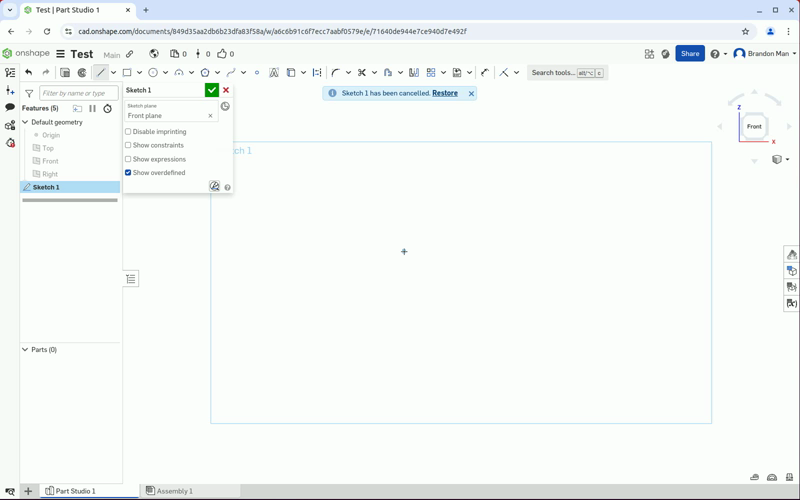
mouse_move(546, 251)
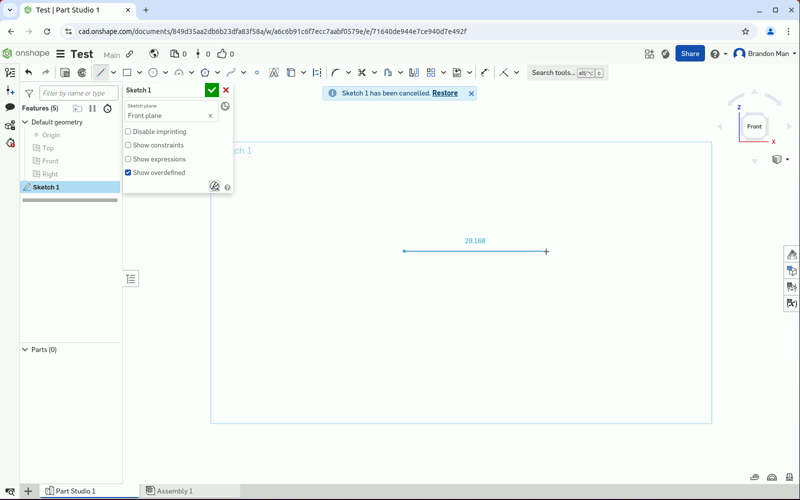
click(546, 251)
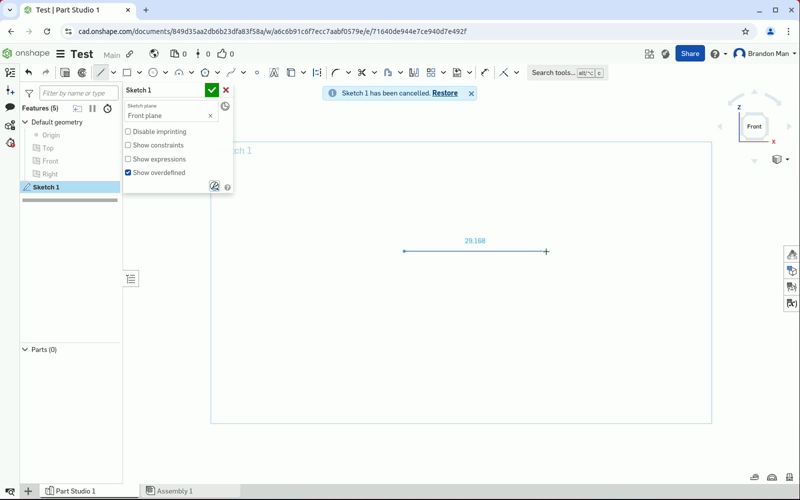
key_up(shift)
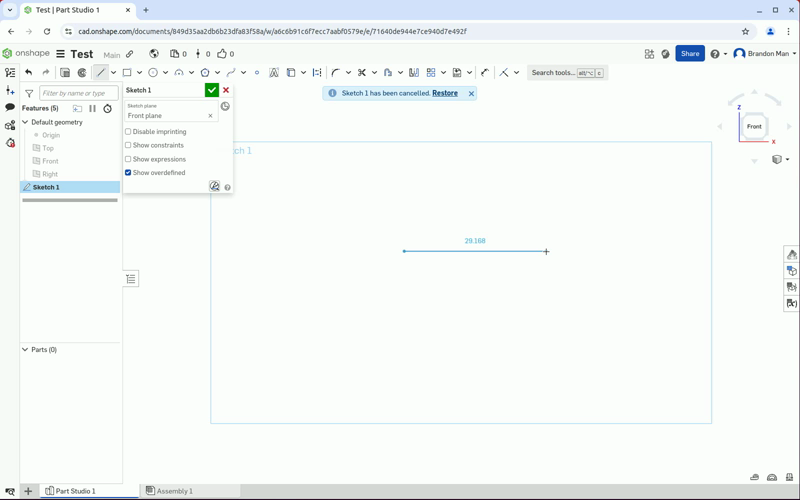
key_down(shift)
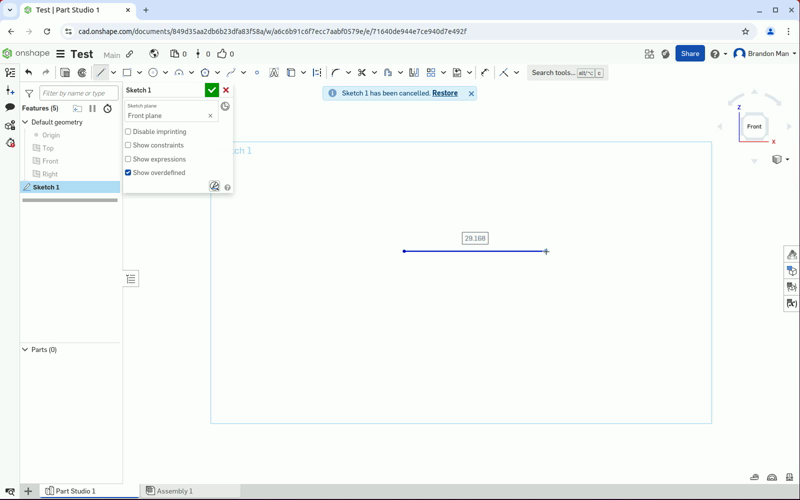
mouse_move(546, 170)
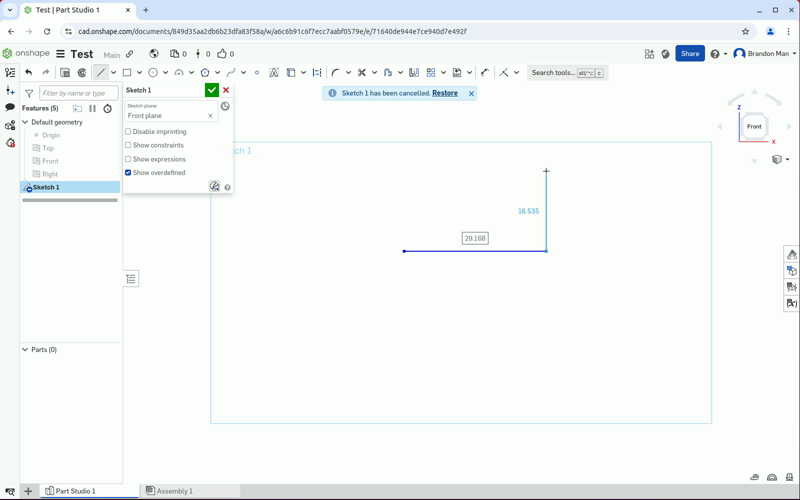
click(546, 170)
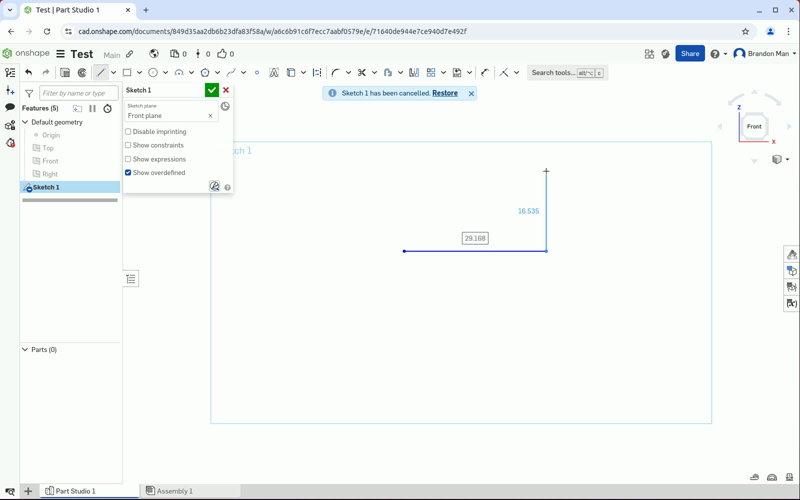
key_up(shift)
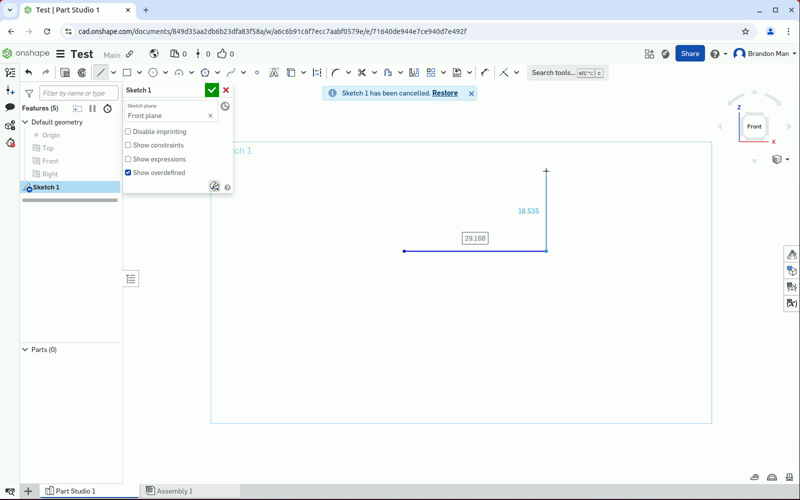
key_down(shift)
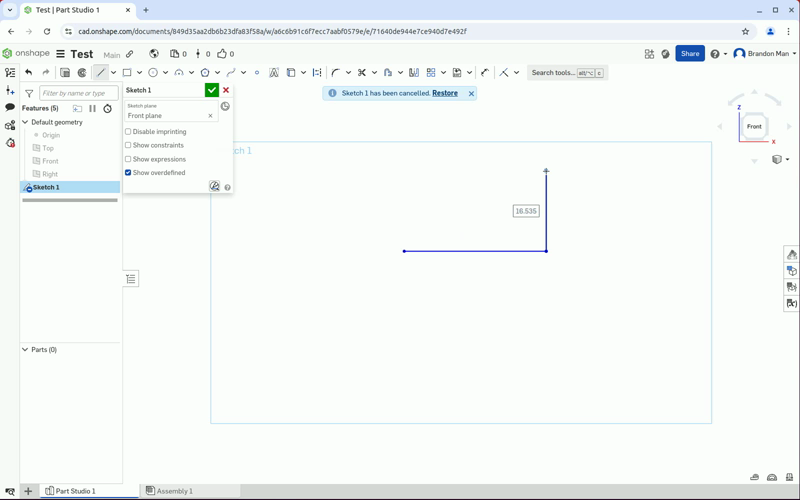
mouse_move(576, 170)
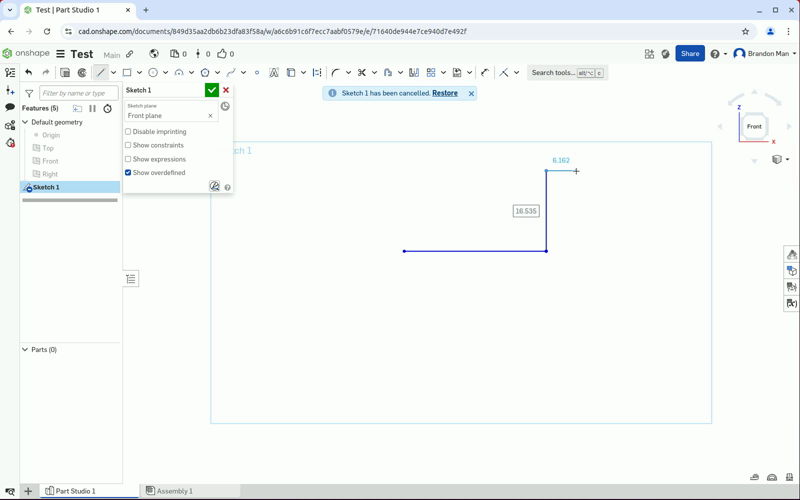
mouse_move(525, 170)
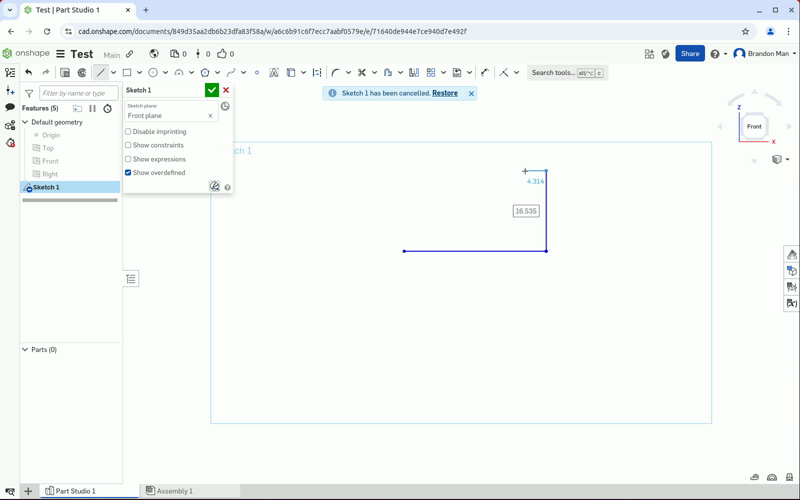
click(525, 170)
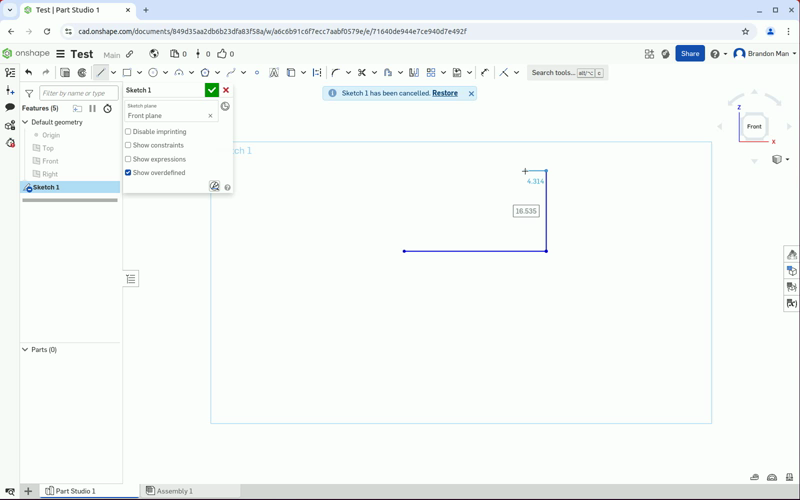
key_up(shift)
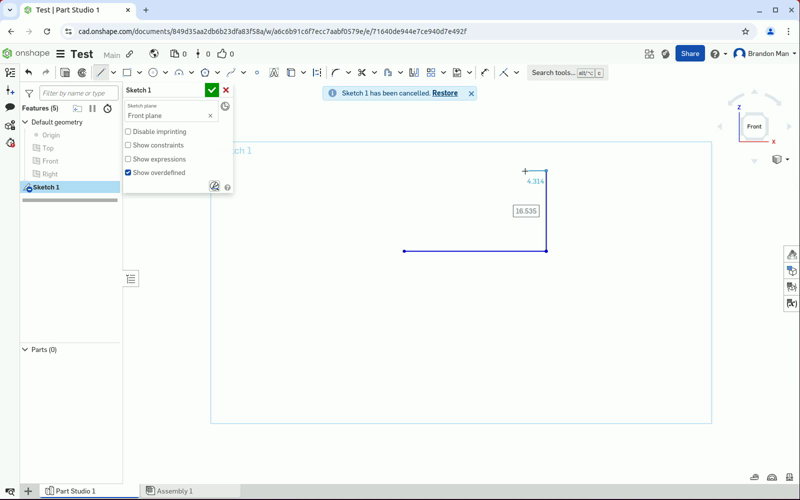
key_down(shift)
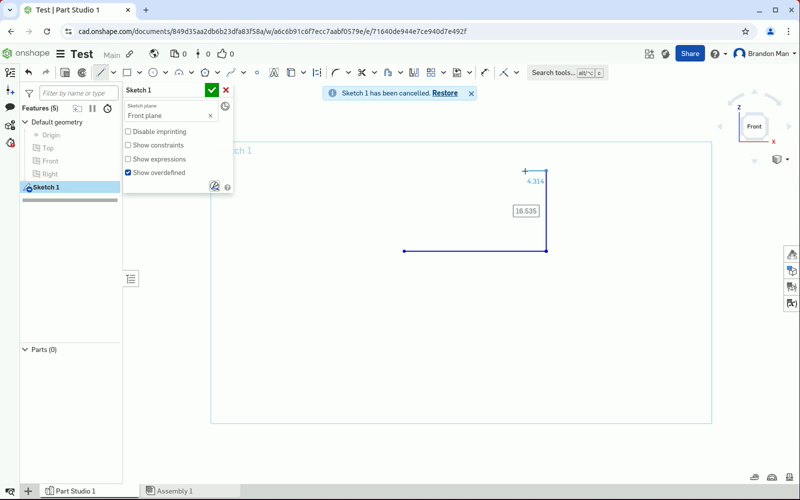
mouse_move(555, 170)
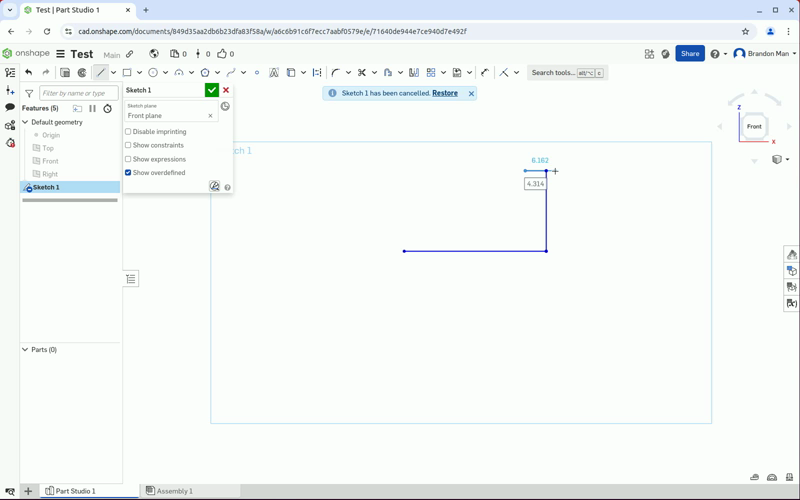
mouse_move(525, 230)
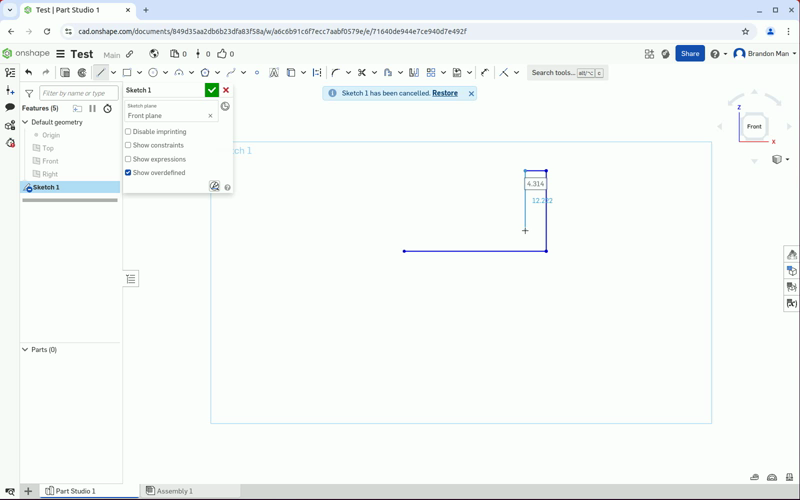
click(525, 230)
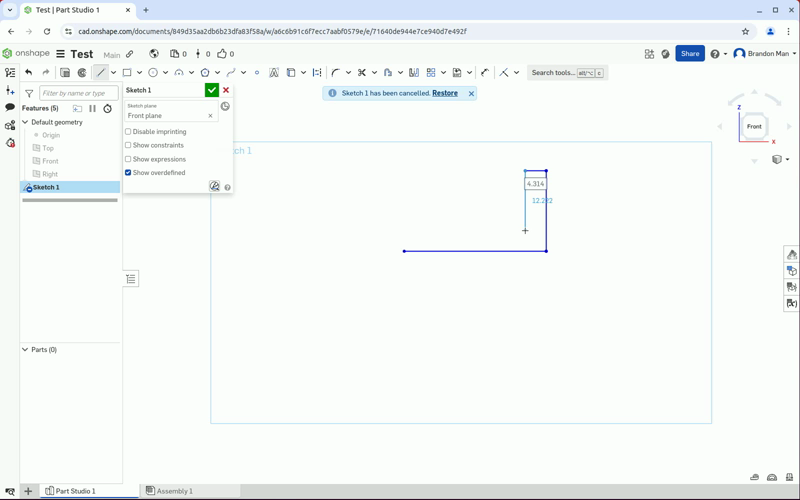
key_up(shift)
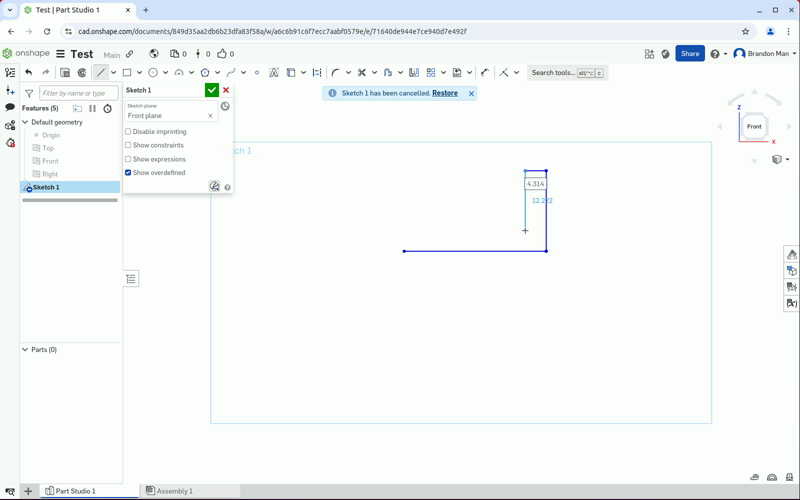
key_down(shift)
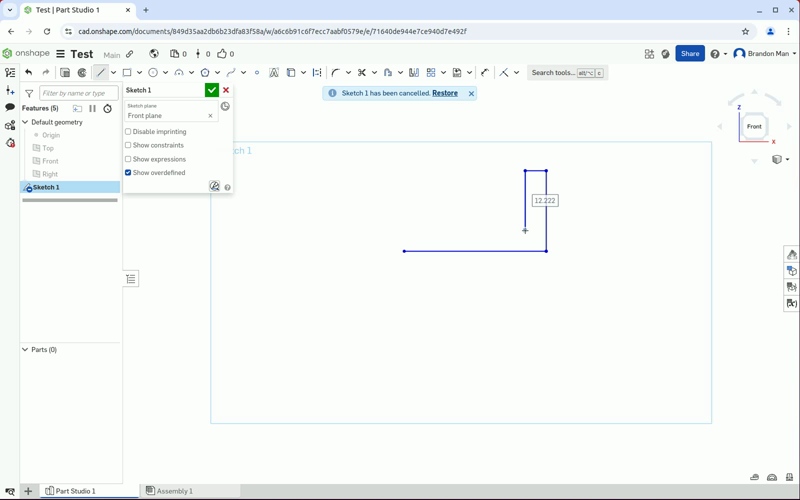
mouse_move(425, 230)
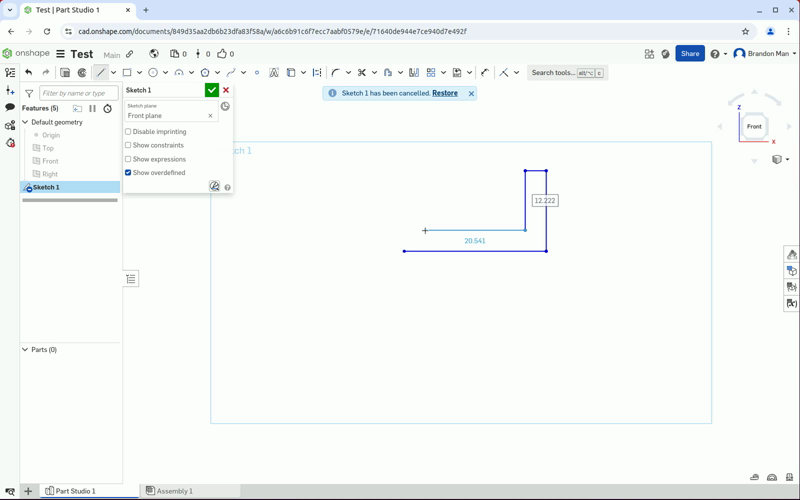
click(425, 230)
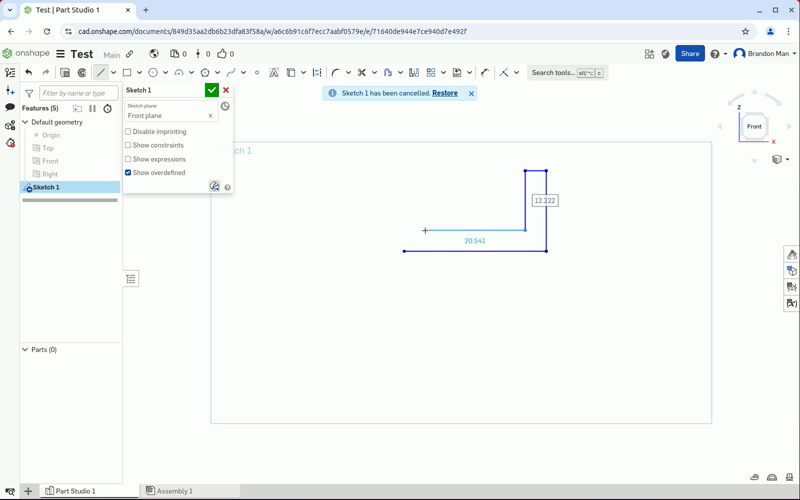
key_up(shift)
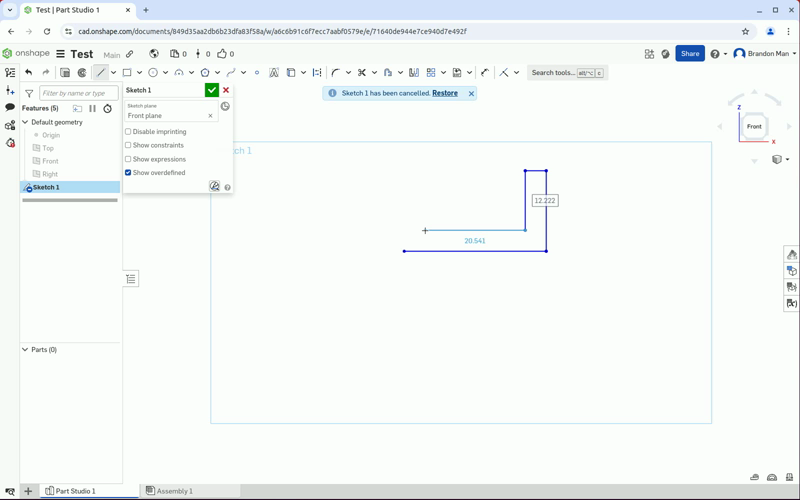
key_down(shift)
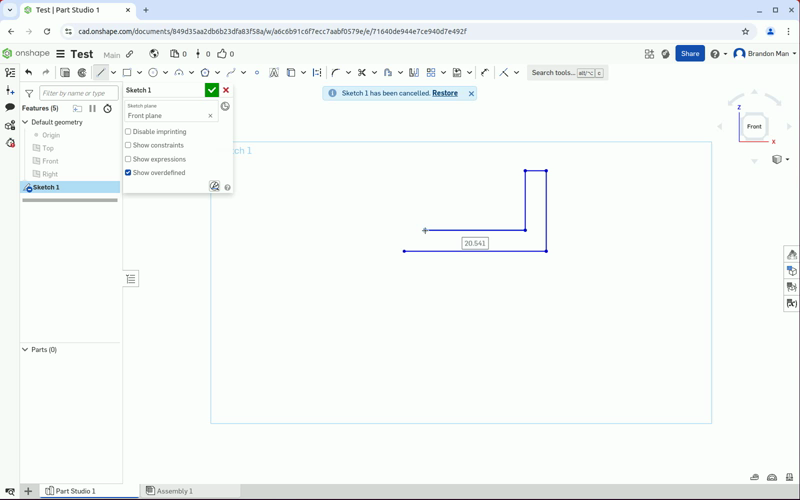
mouse_move(455, 230)
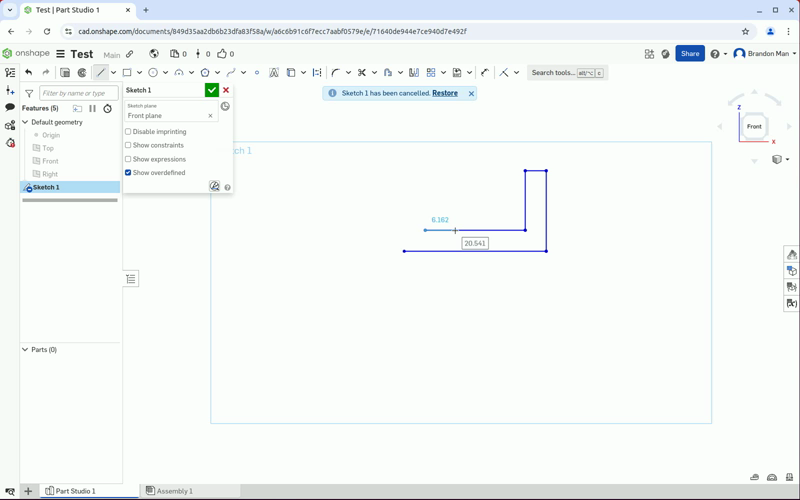
mouse_move(425, 170)
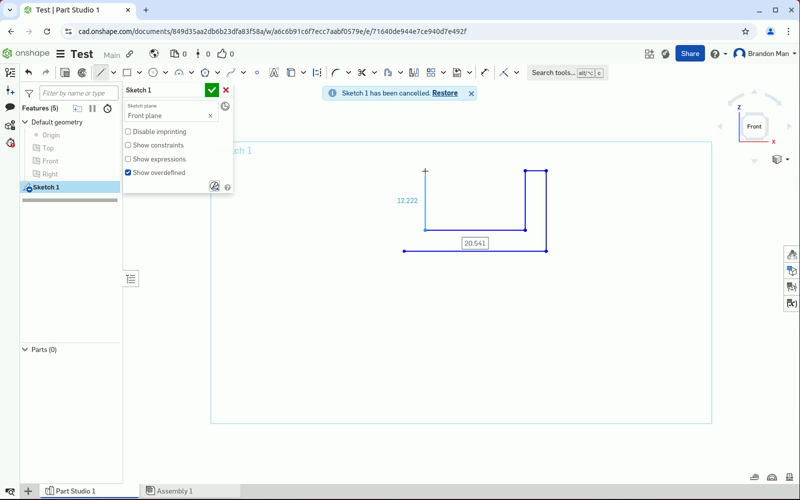
click(425, 170)
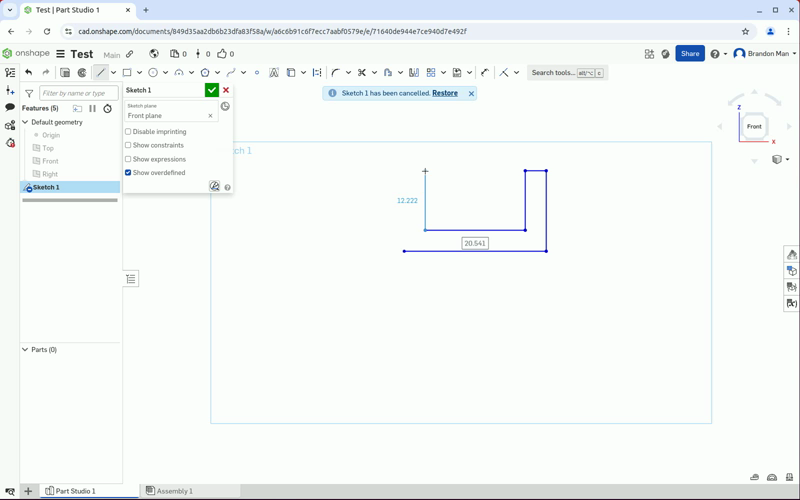
key_up(shift)
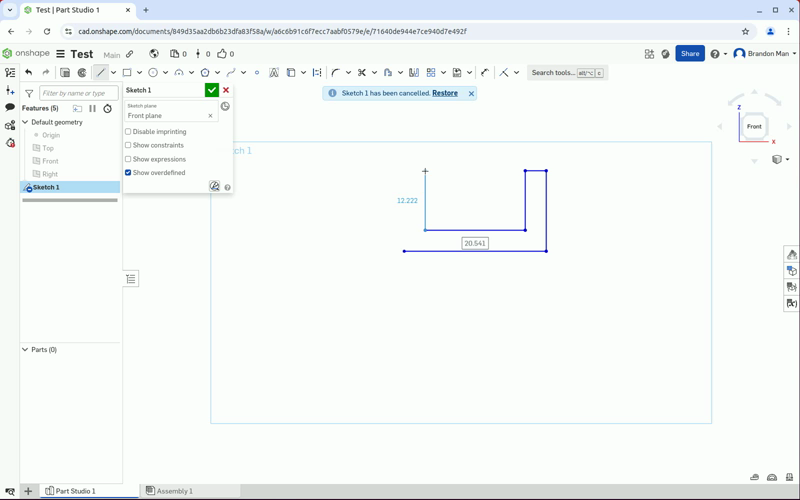
key_down(shift)
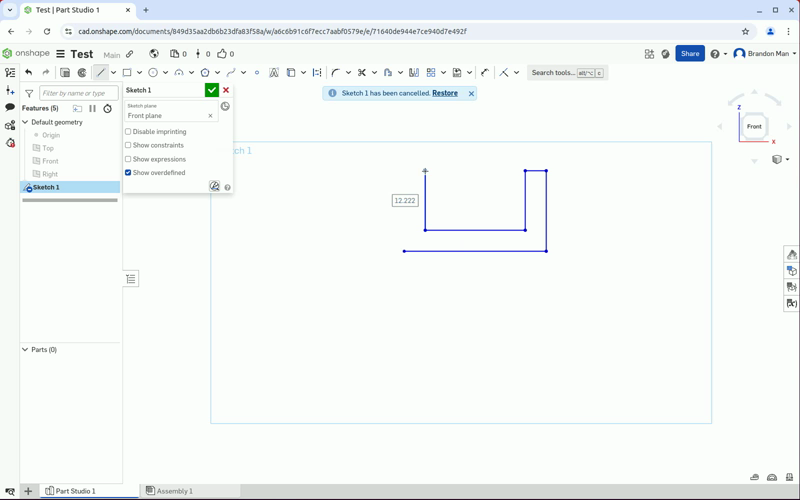
mouse_move(455, 170)
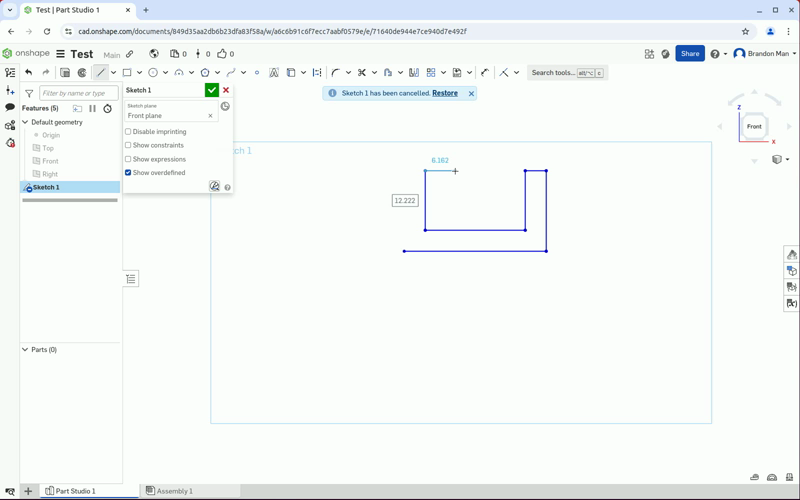
mouse_move(404, 170)
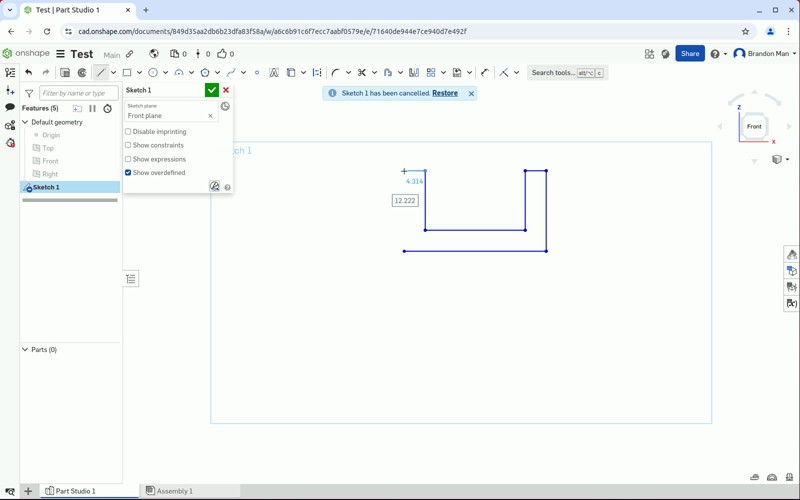
click(404, 170)
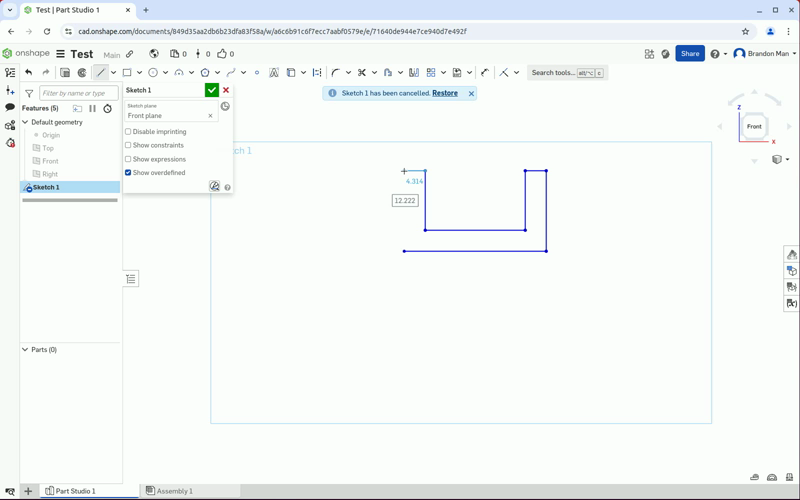
key_up(shift)
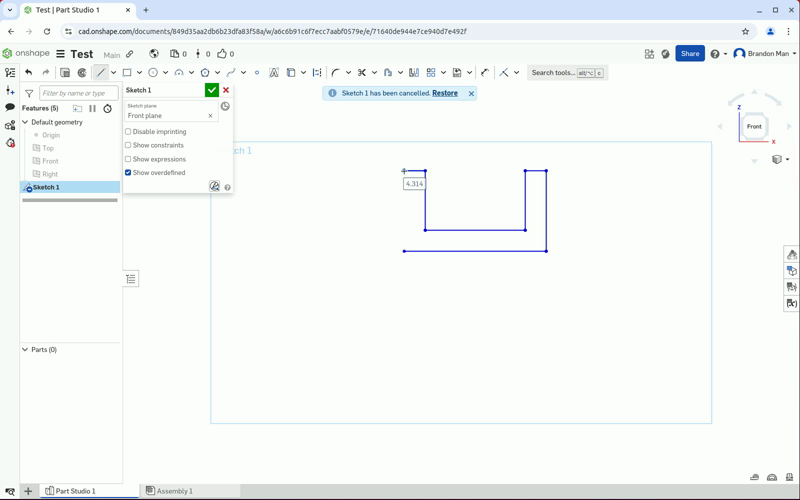
key_down(shift)
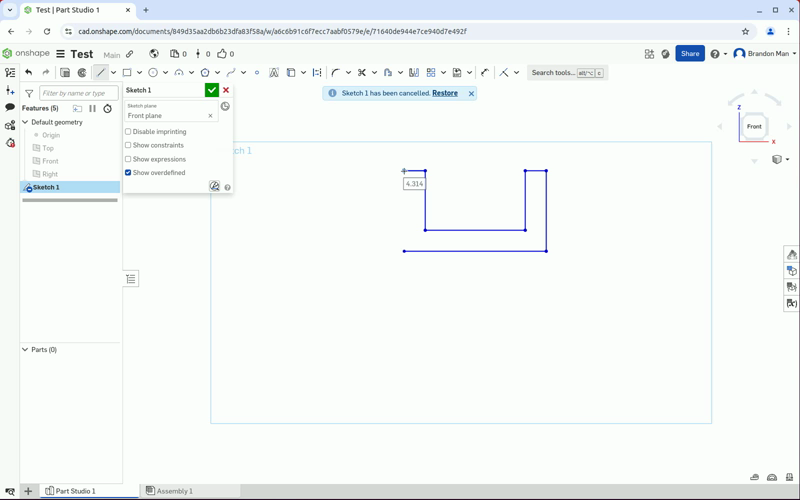
mouse_move(404, 251)
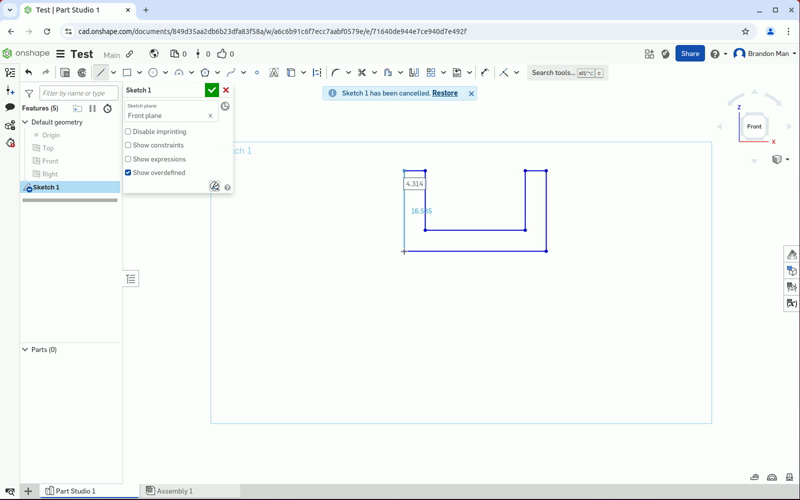
key_up(shift)
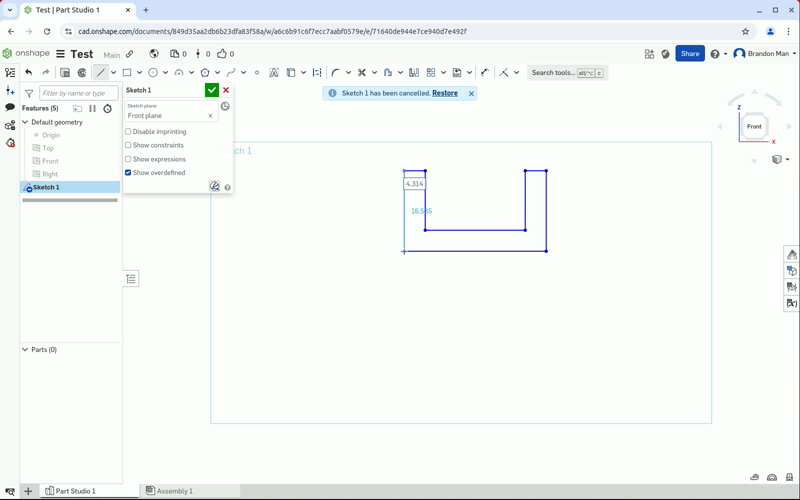
click(404, 251)
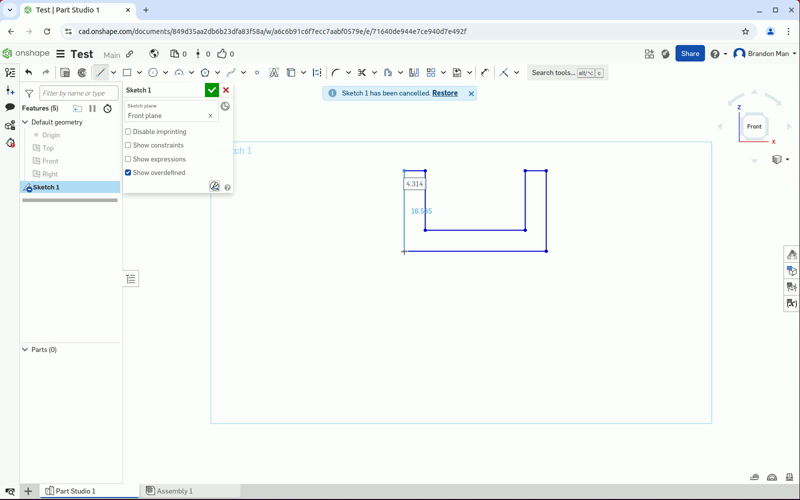
key(esc)
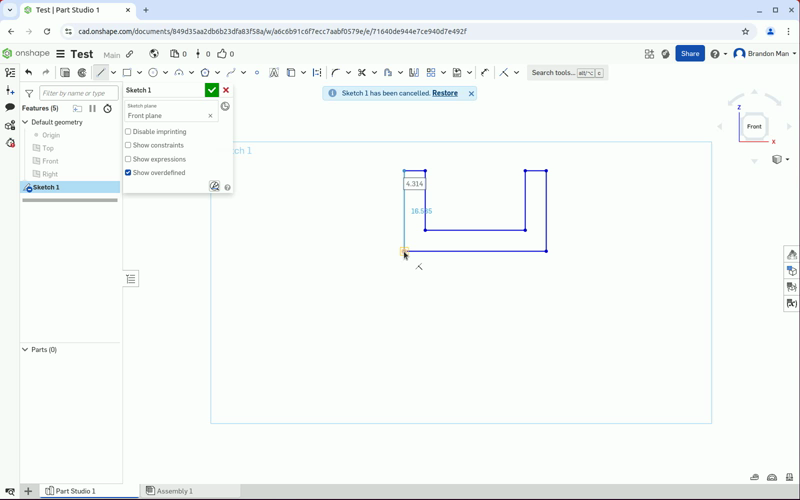
mouse_move(502, 236)
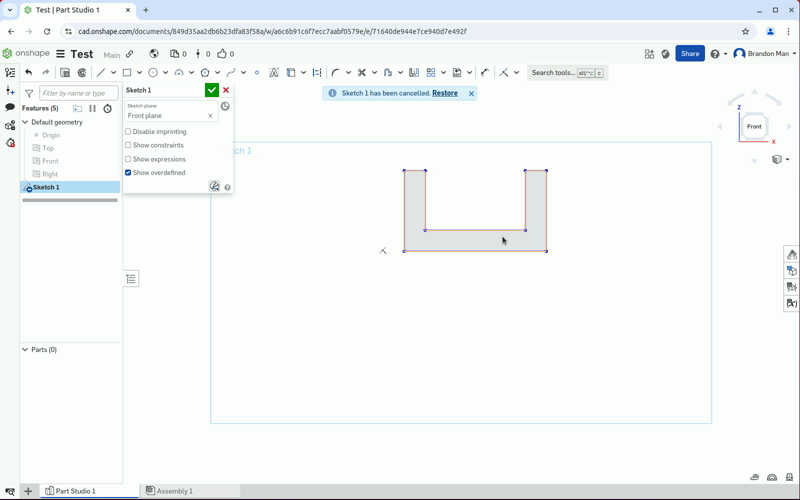
click(502, 236)
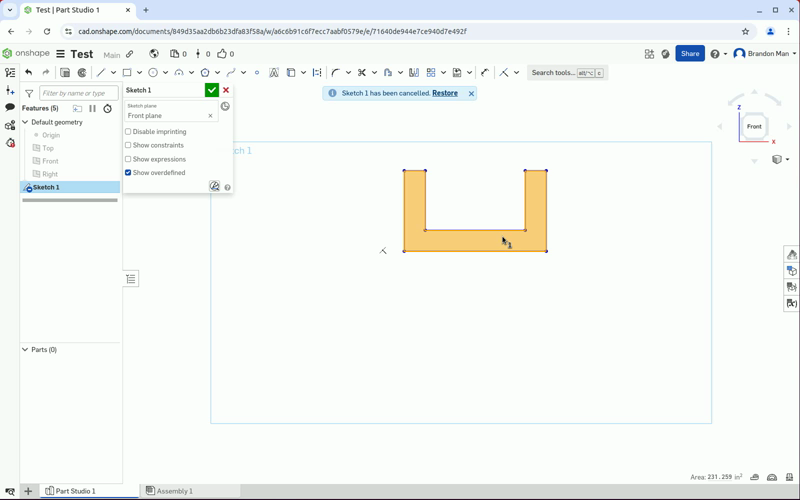
mouse_move(73, 352)
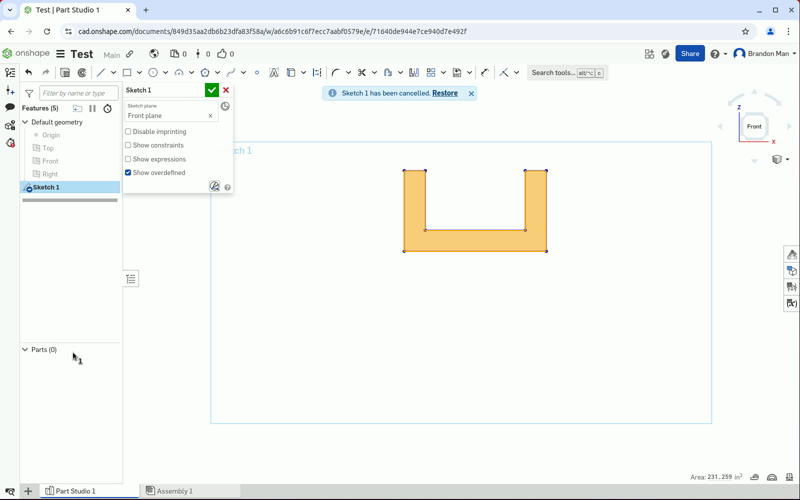
key(shift+y)
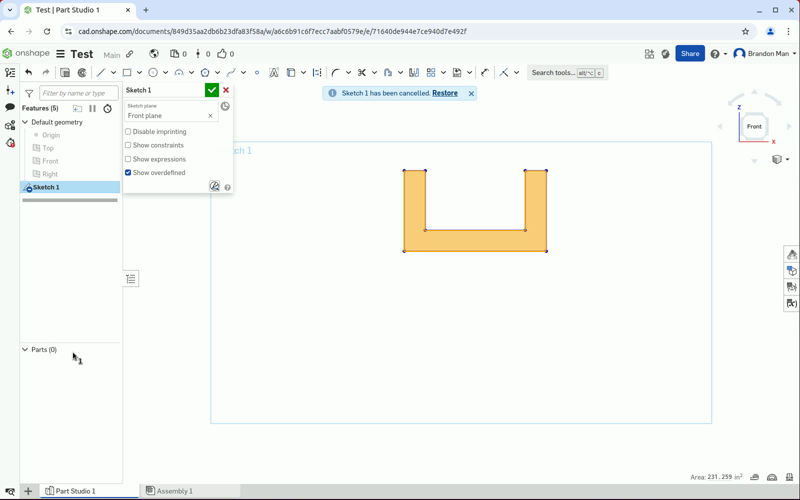
key(shift+e)
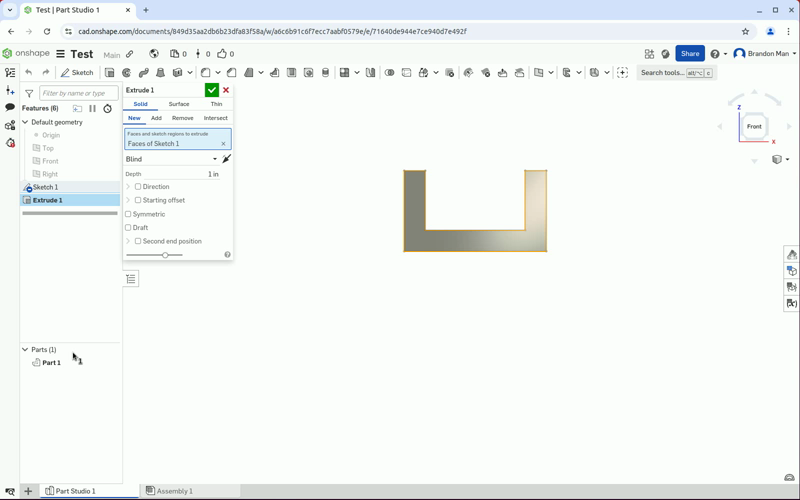
mouse_move(143, 106)
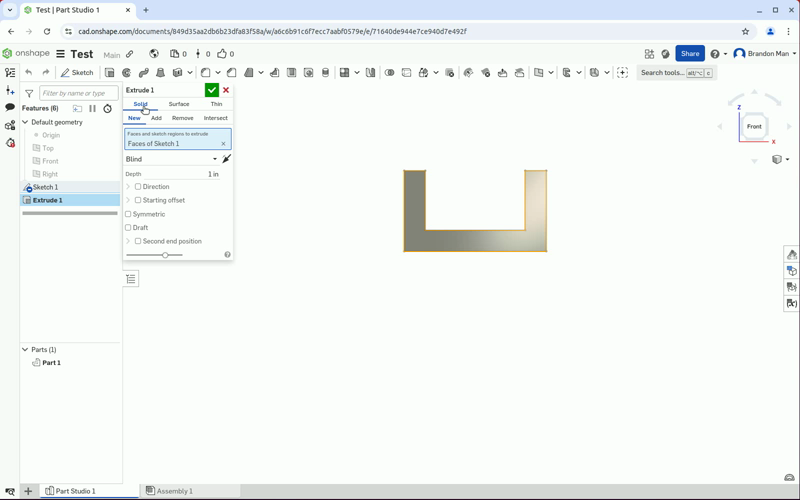
click(143, 106)
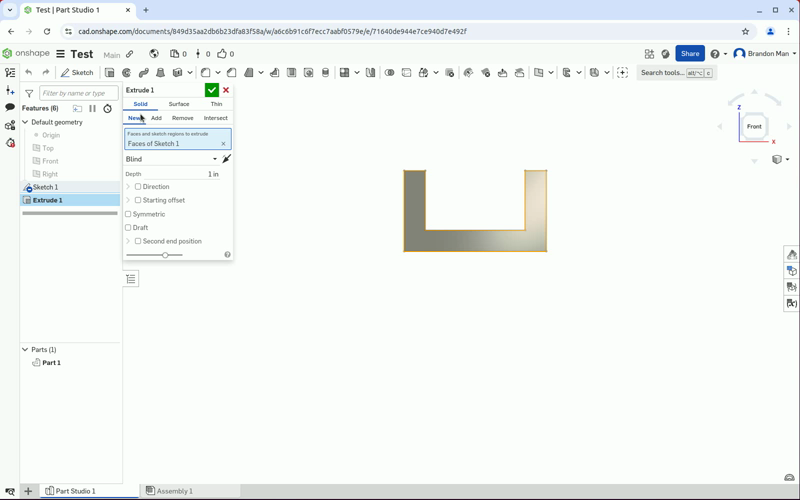
mouse_move(137, 120)
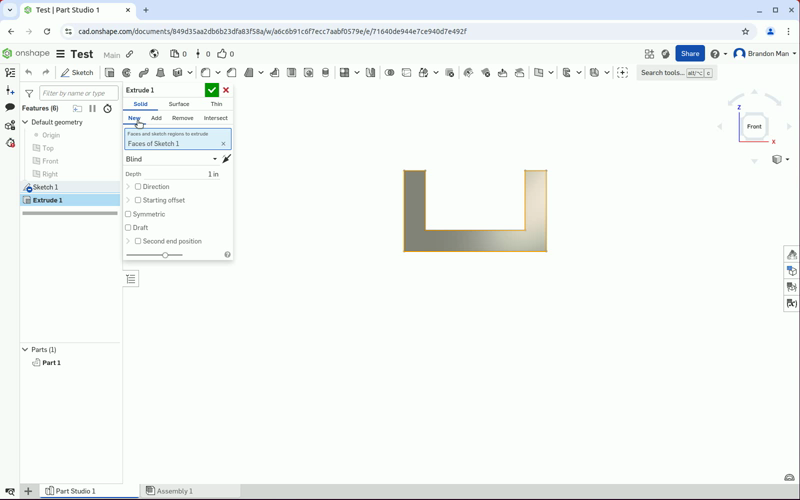
click(137, 120)
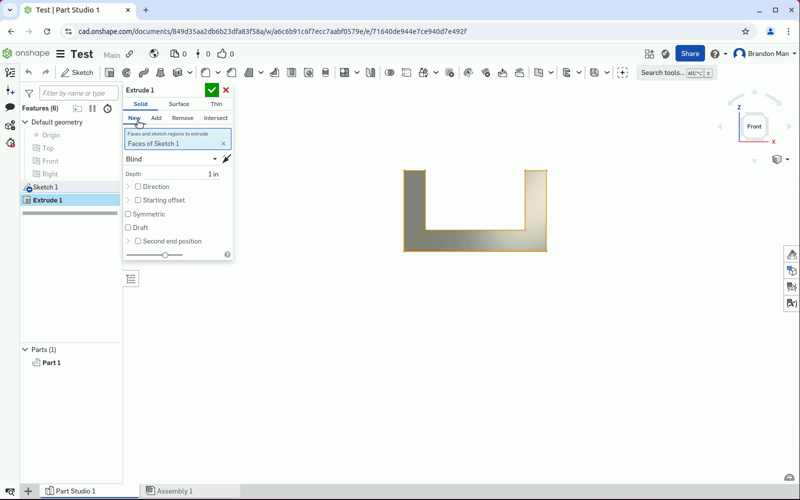
key(tab, 4)
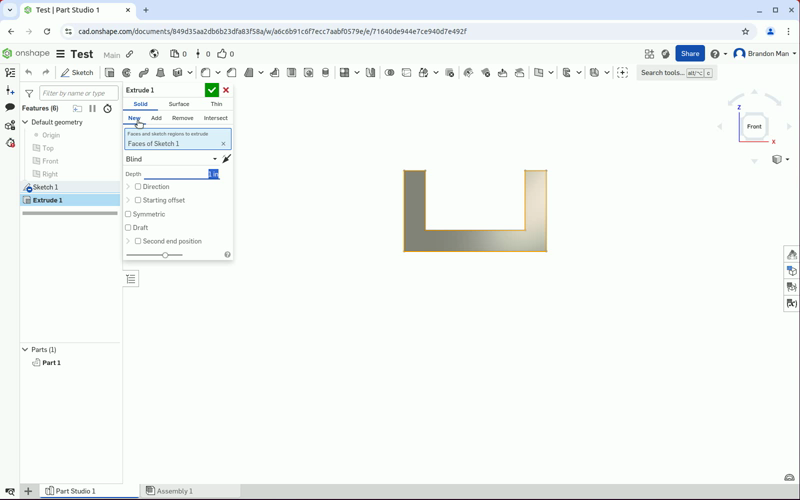
text(16.609)
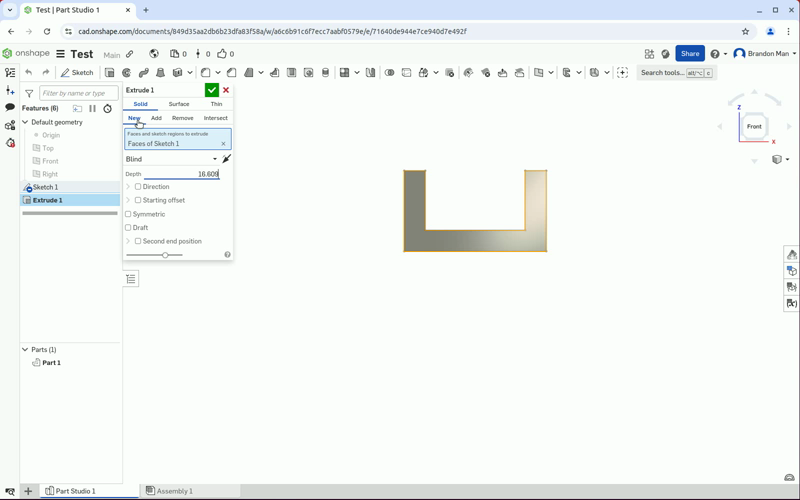
key(enter)
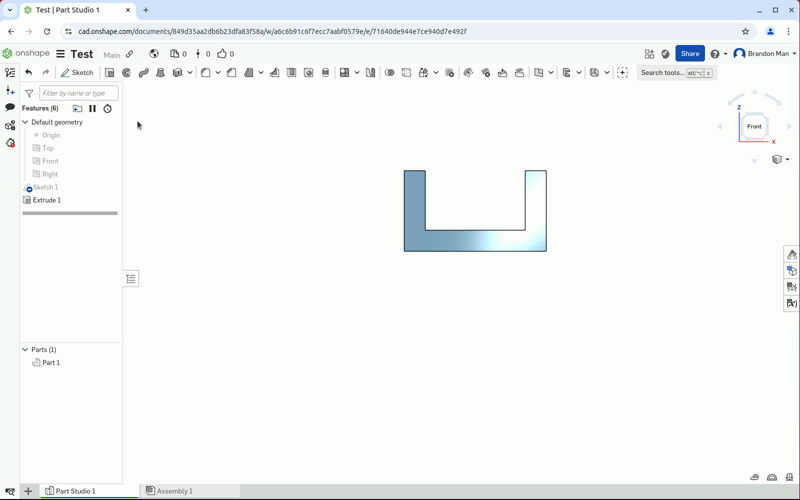
key(shift+h)
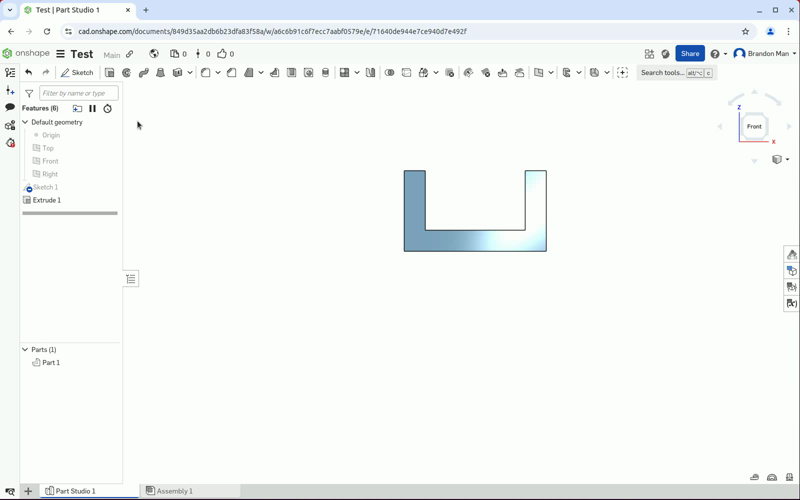
key(shift+h)
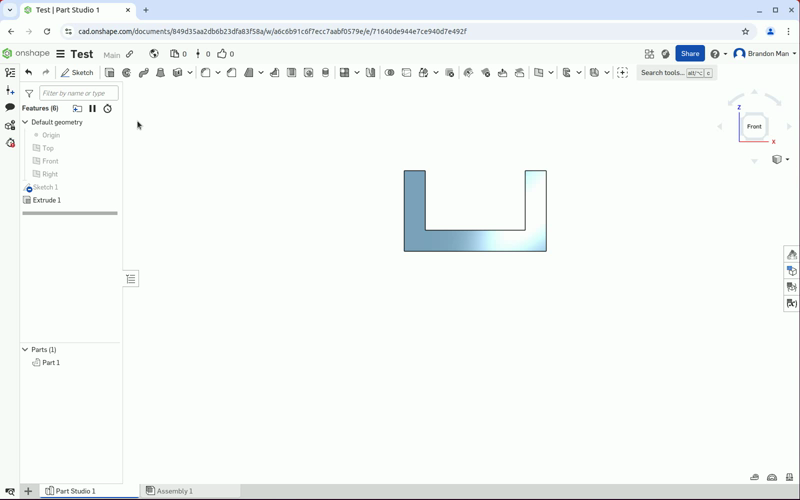
mouse_move(73, 189)
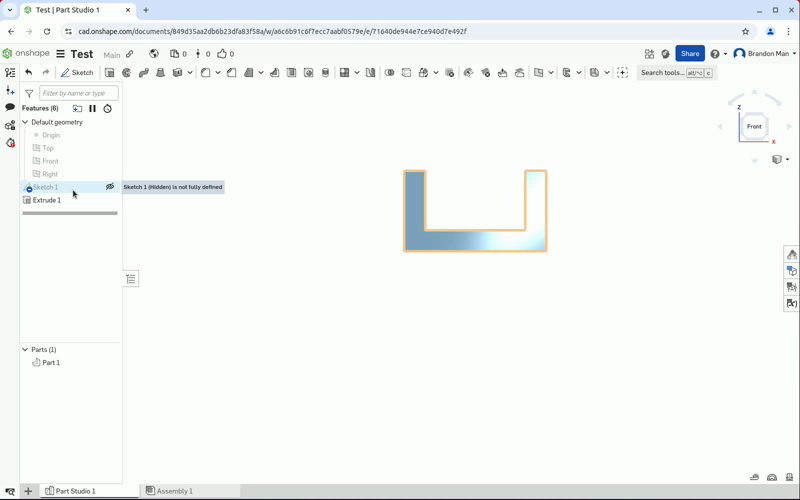
click(73, 189)
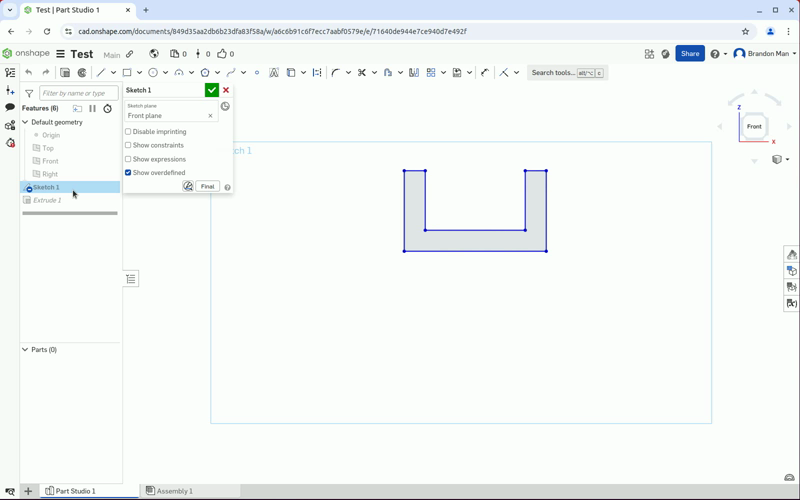
mouse_move(229, 92)
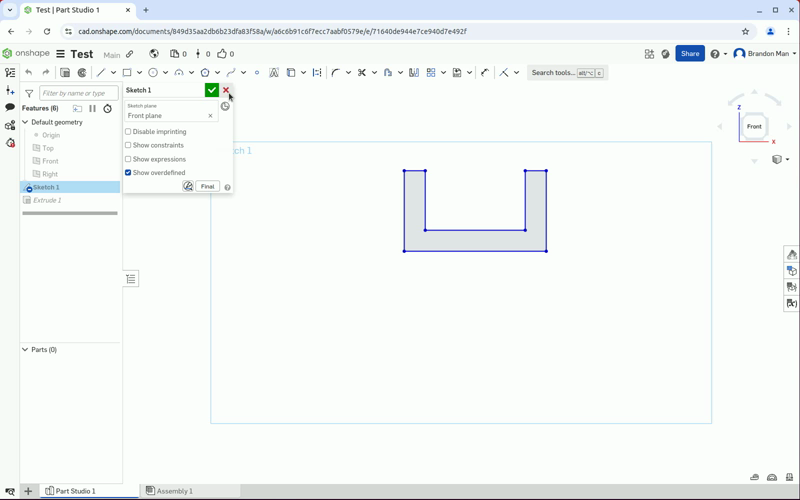
click(229, 92)
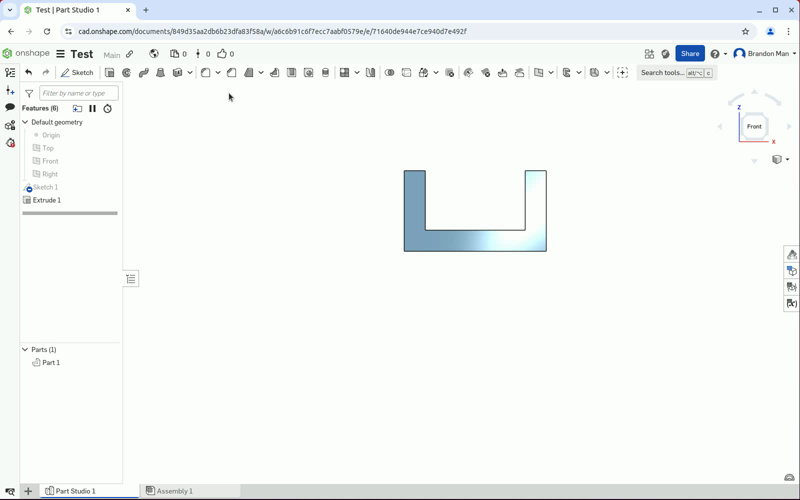
mouse_move(73, 352)
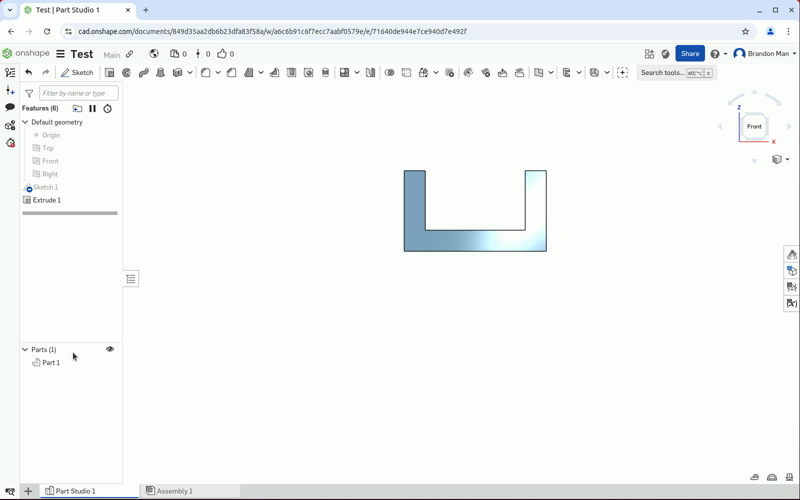
key(y)
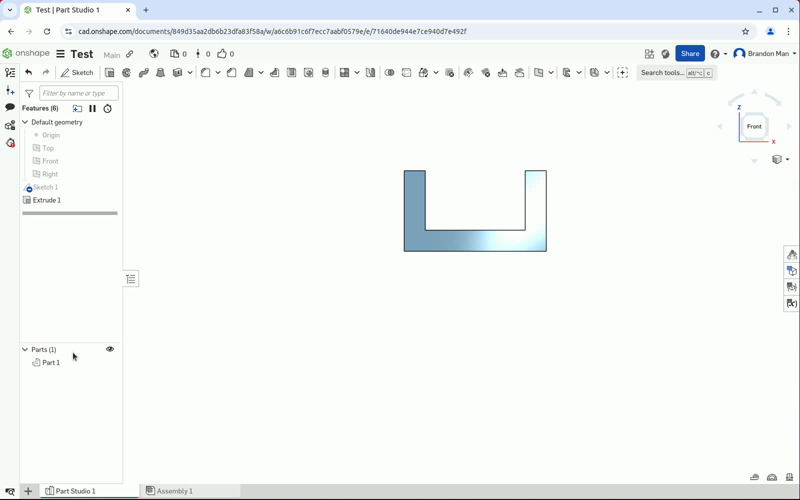
key(shift+p)
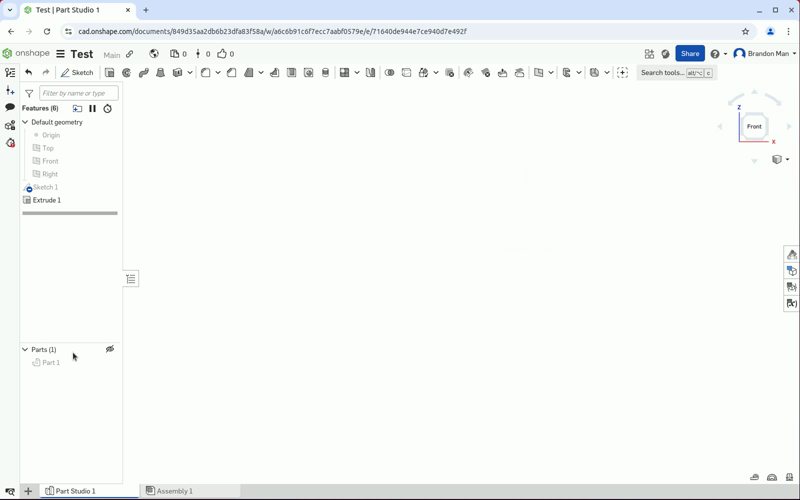
key(space)
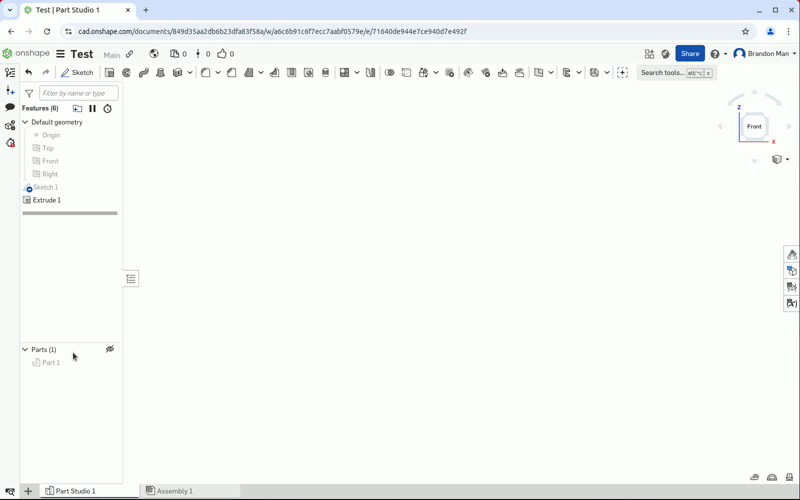
key_down(shift)
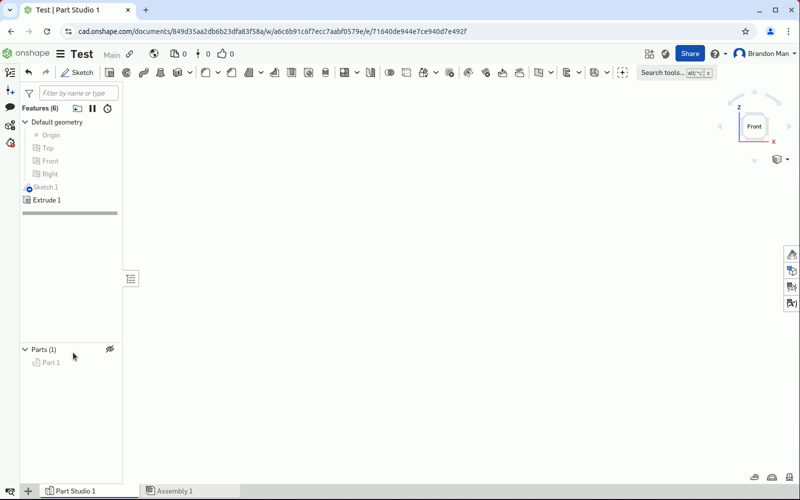
key(left)
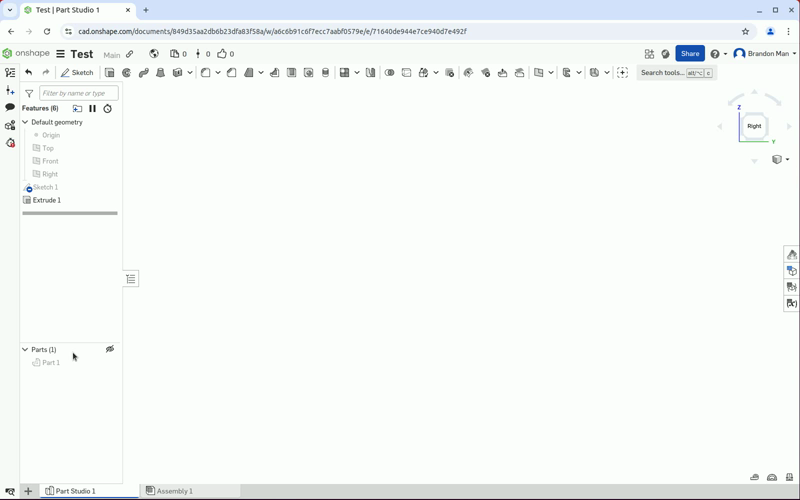
key_up(shift)
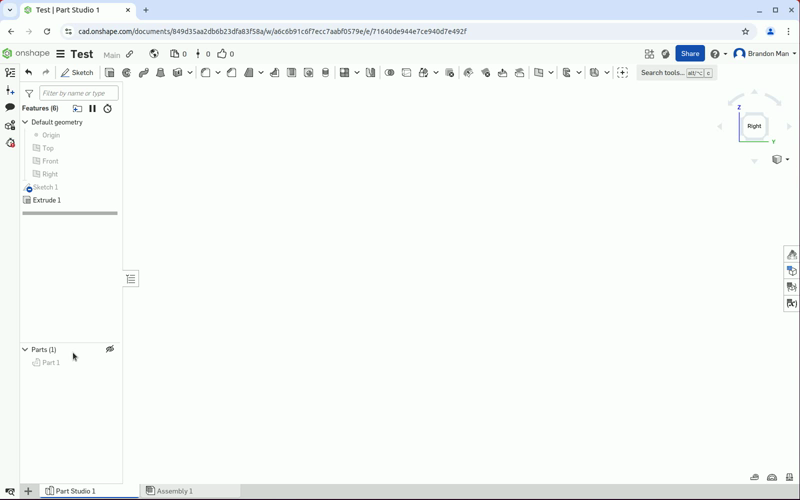
mouse_move(73, 352)
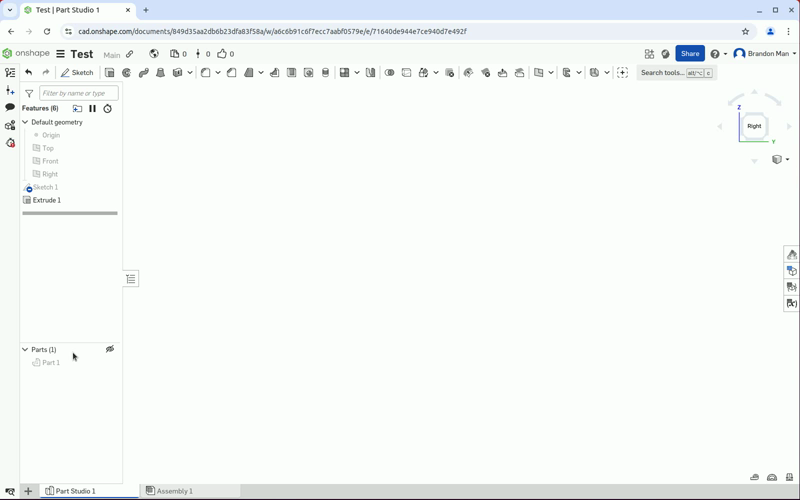
key(shift+y)
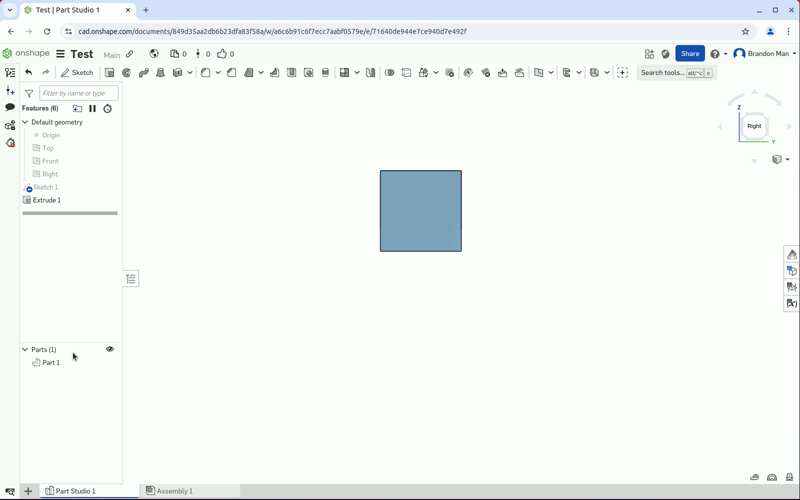
mouse_move(541, 75)
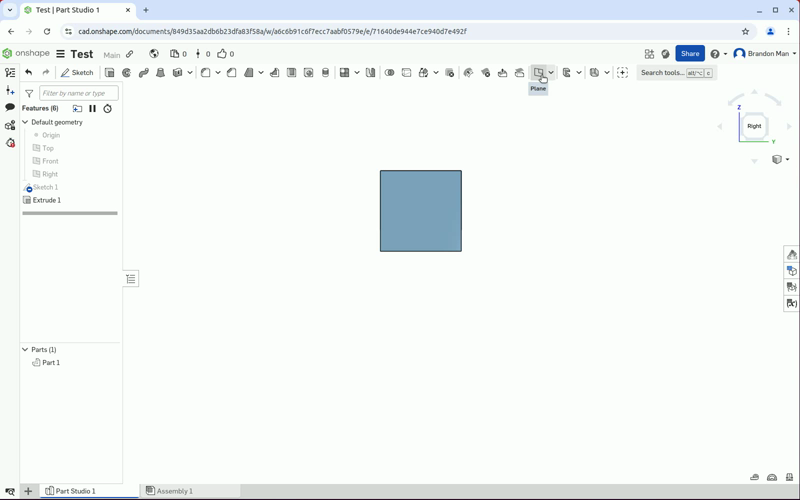
click(541, 75)
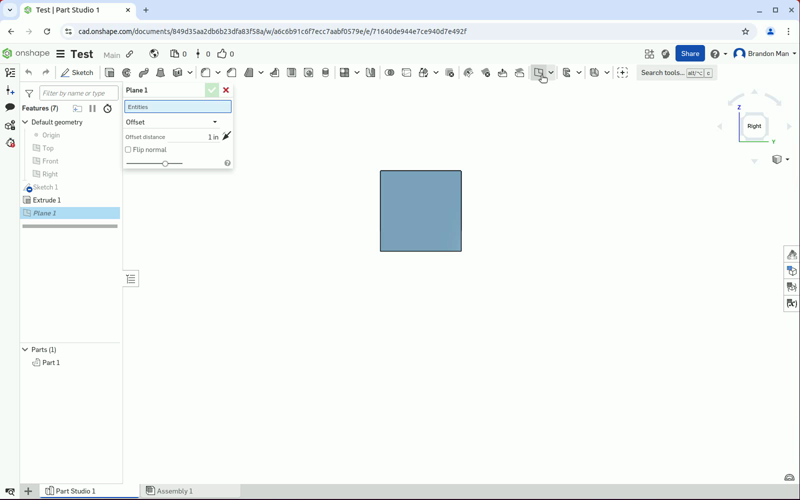
mouse_move(73, 176)
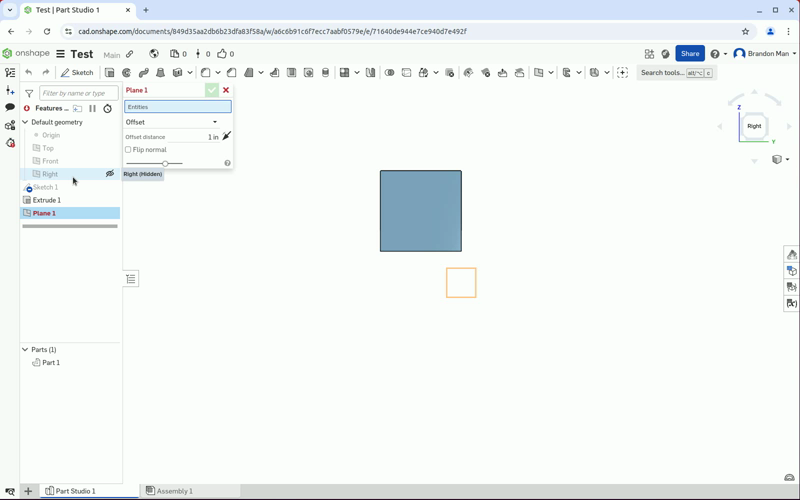
click(73, 176)
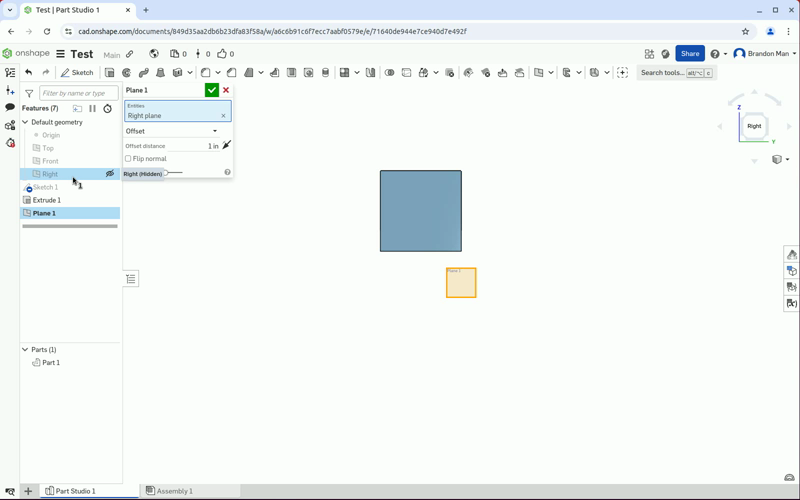
key(tab, 2)
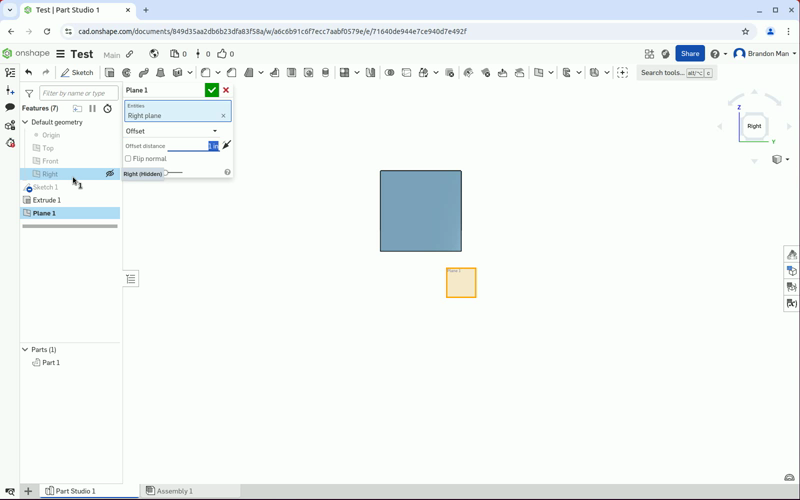
text(17.316)
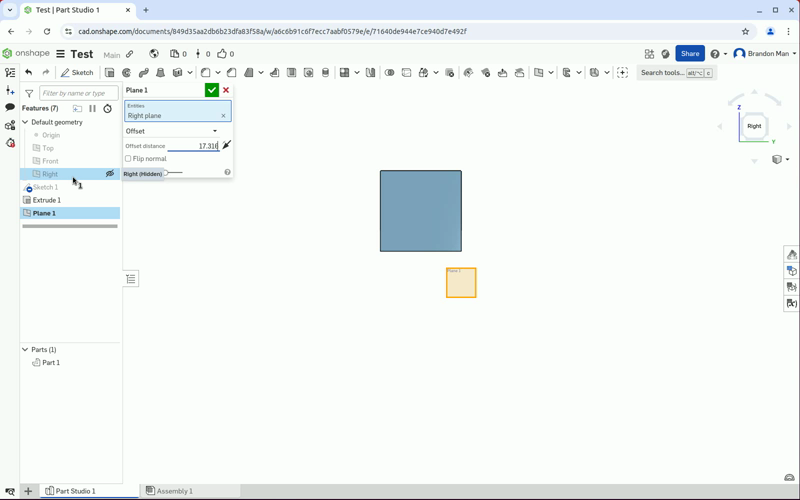
key(enter, 2)
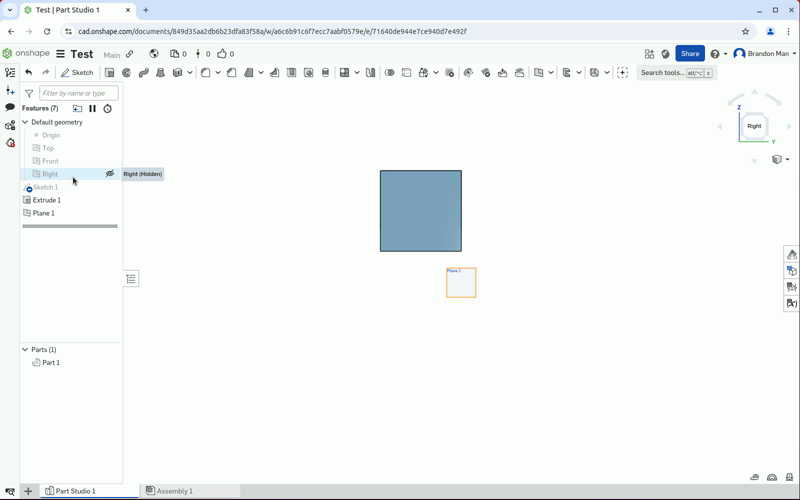
key(shift+s)
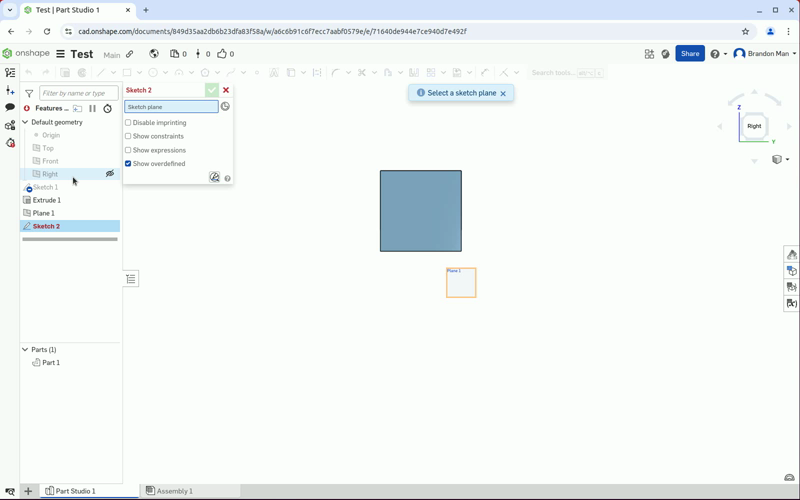
mouse_move(73, 215)
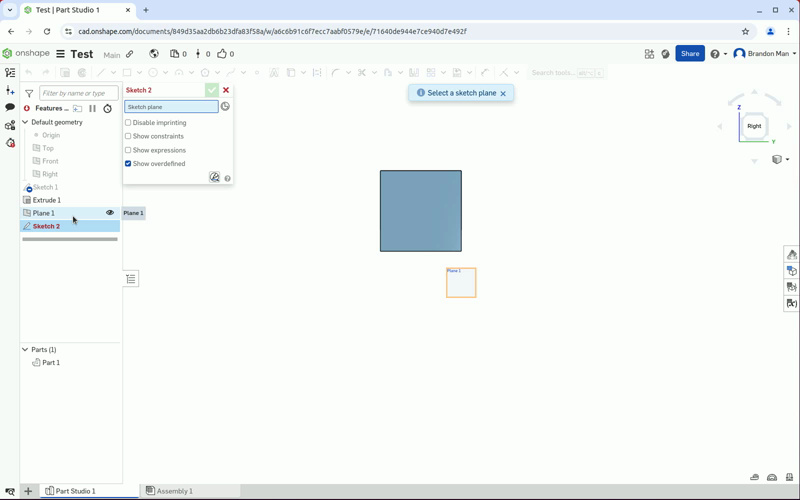
click(73, 215)
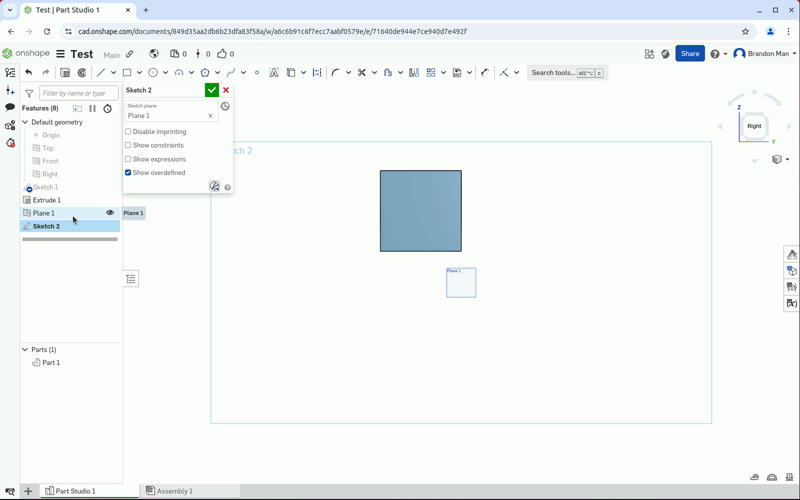
mouse_move(73, 352)
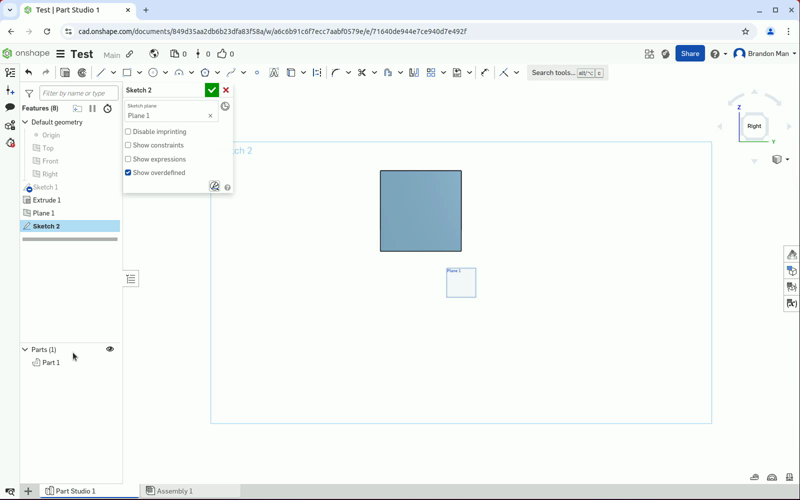
key(y)
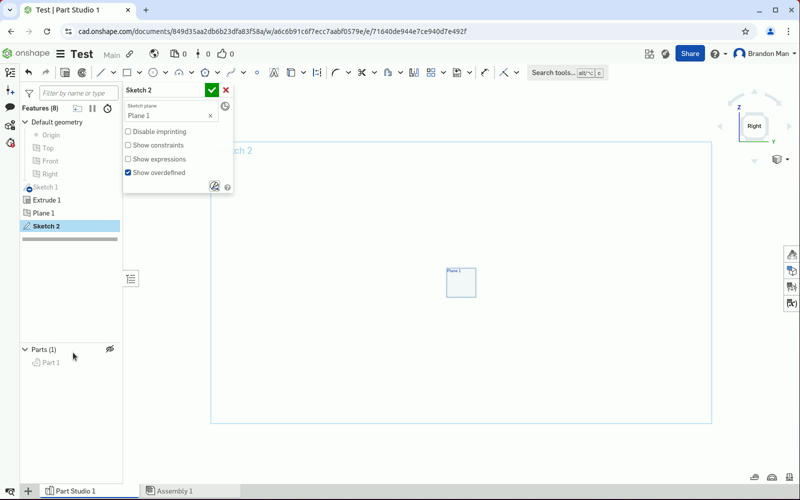
key(l)
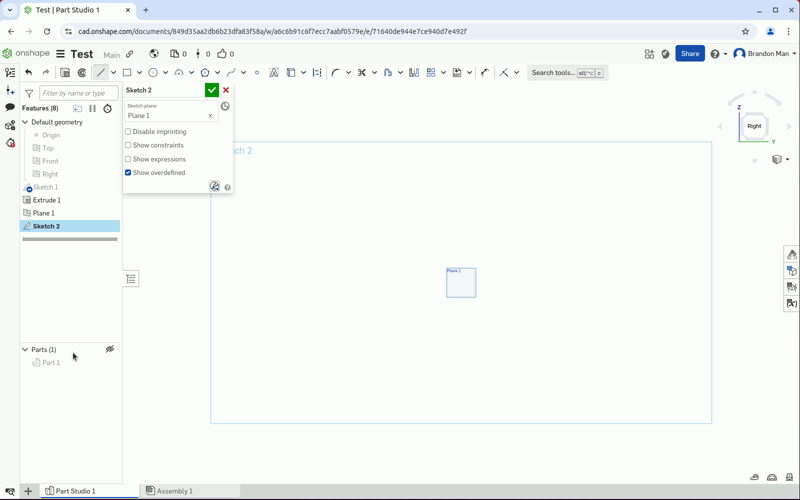
key_down(shift)
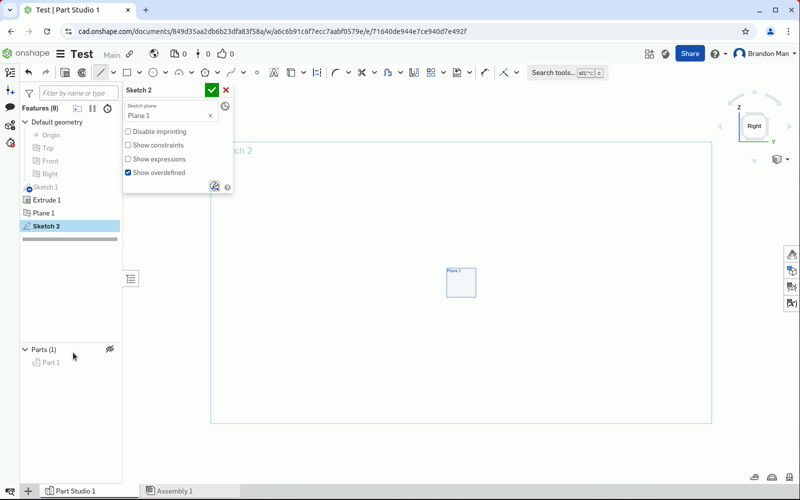
mouse_move(399, 226)
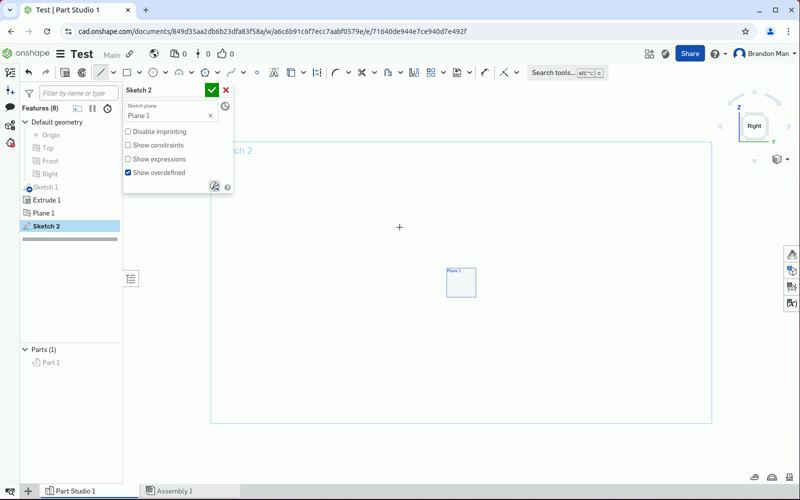
click(399, 226)
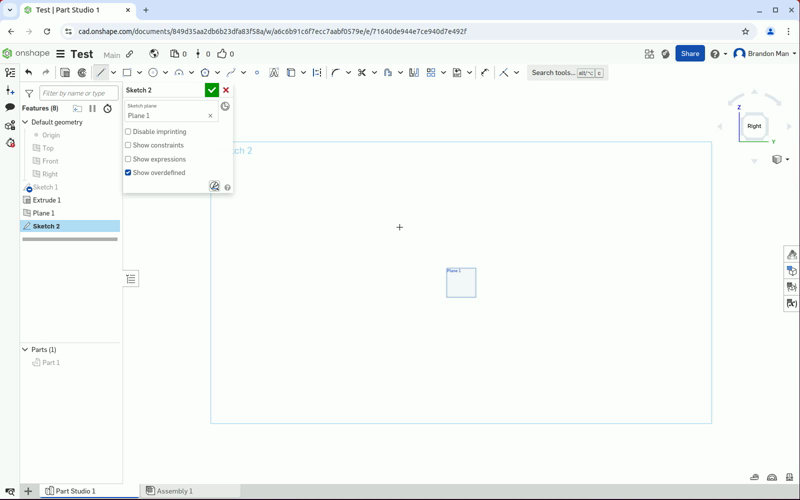
key_up(shift)
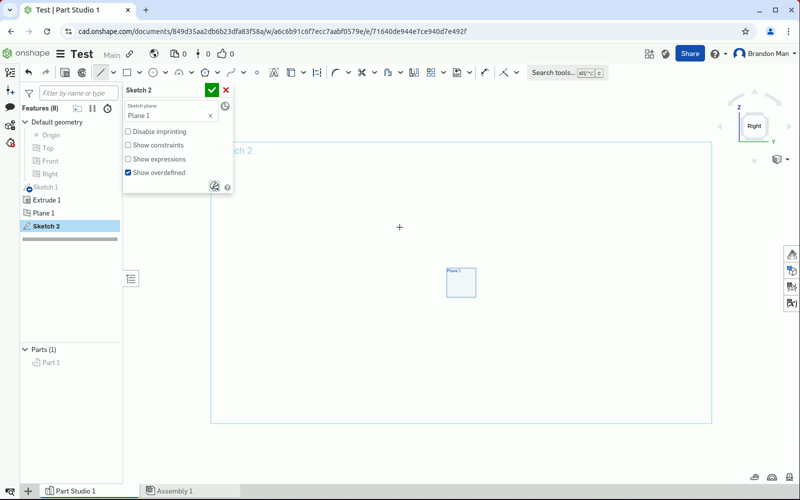
key_down(shift)
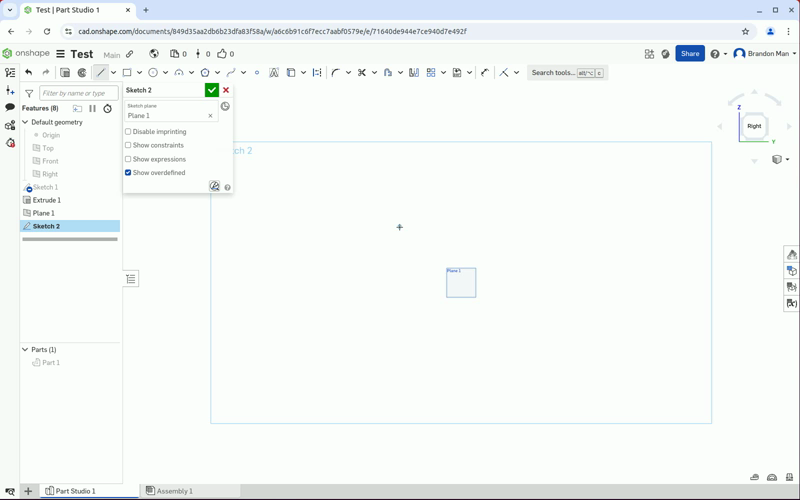
mouse_move(429, 226)
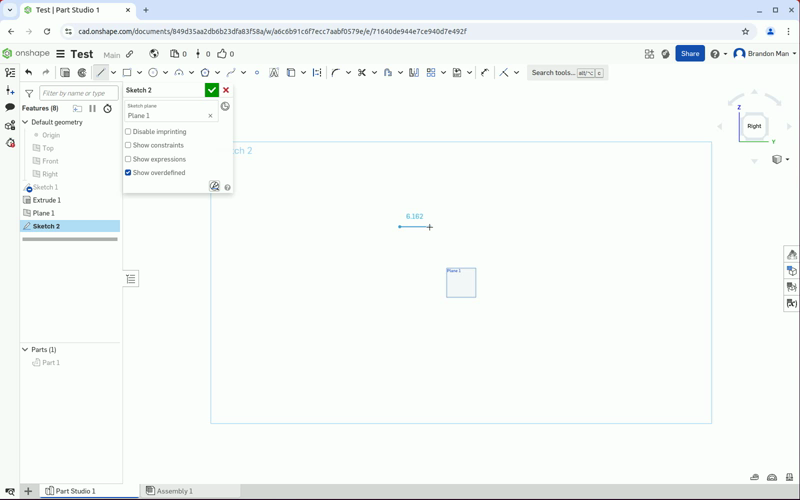
mouse_move(440, 226)
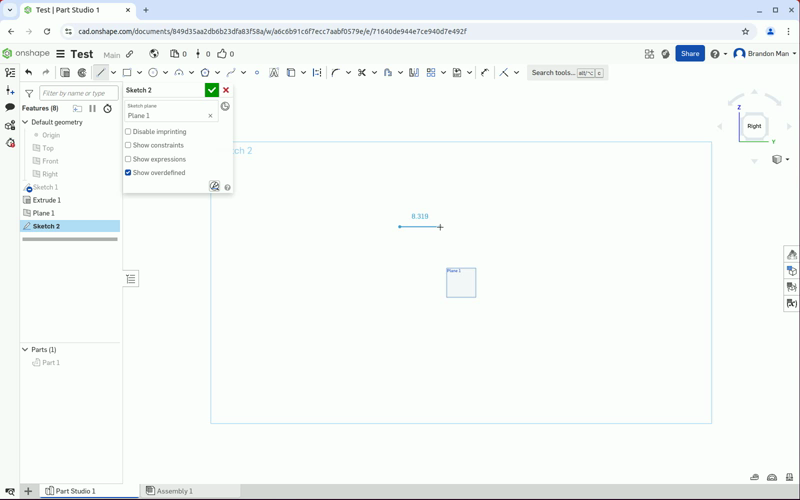
click(440, 226)
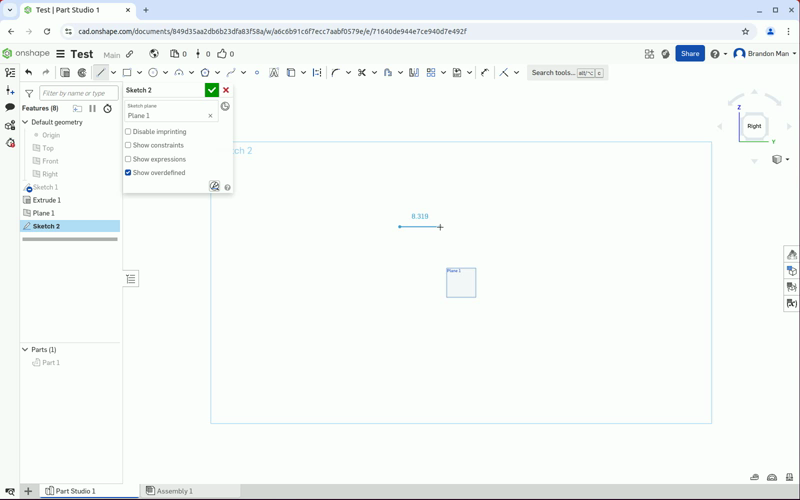
key_up(shift)
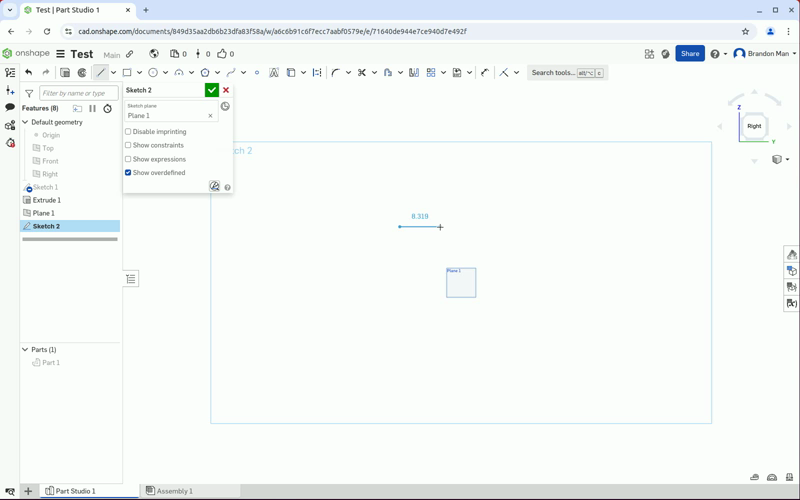
key_down(shift)
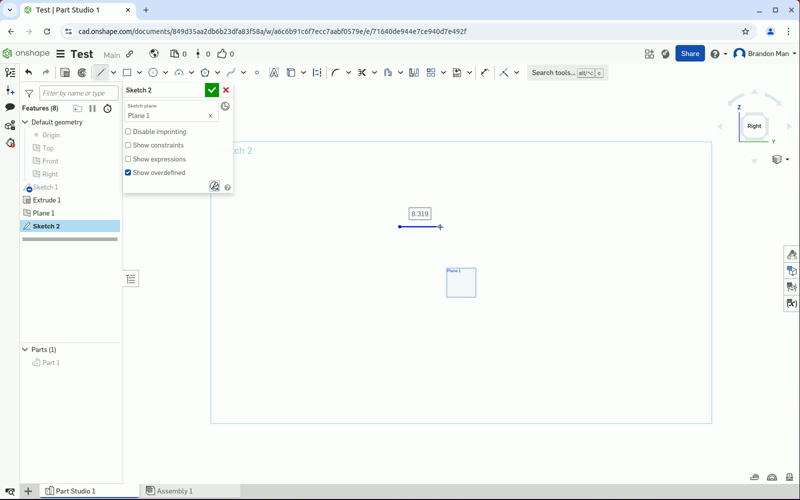
mouse_move(470, 226)
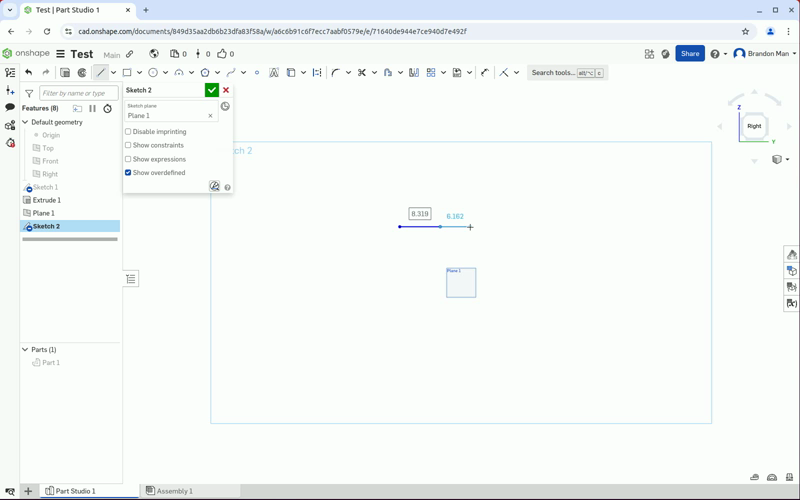
mouse_move(440, 186)
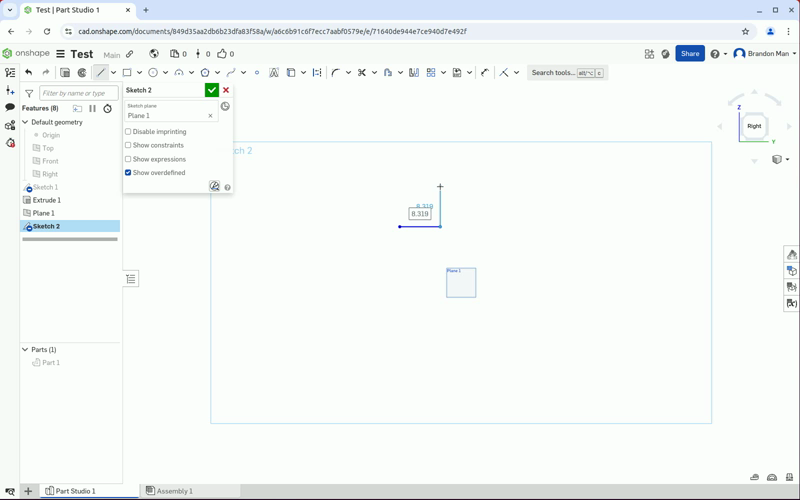
click(440, 186)
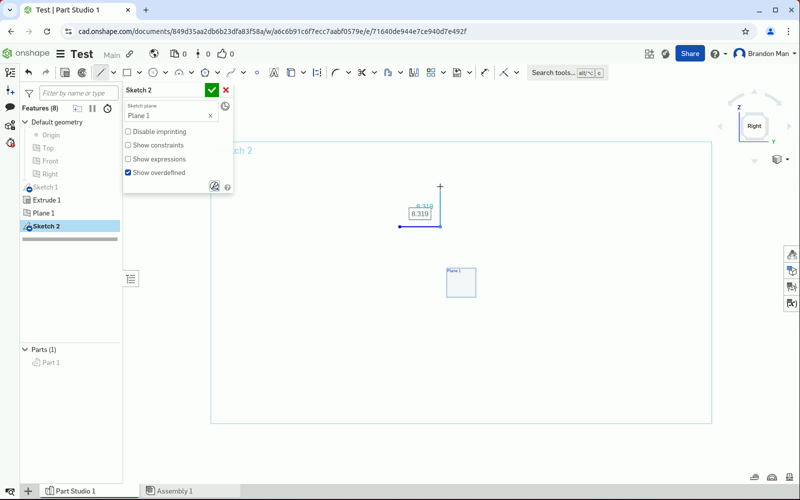
key_up(shift)
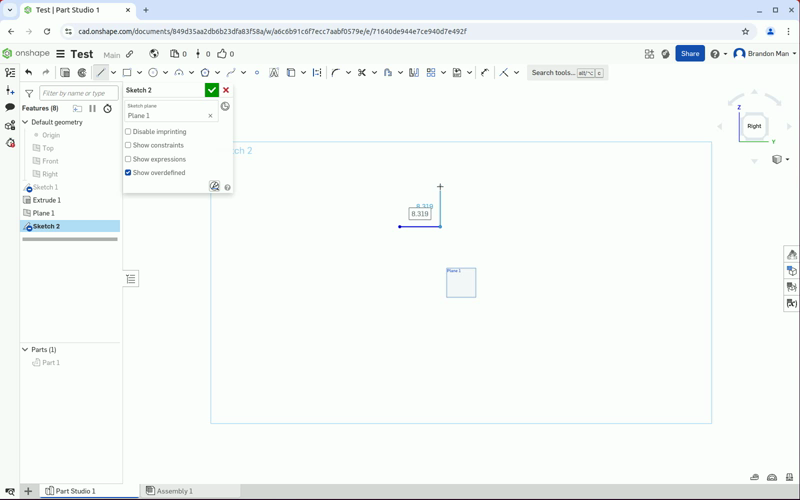
key_down(shift)
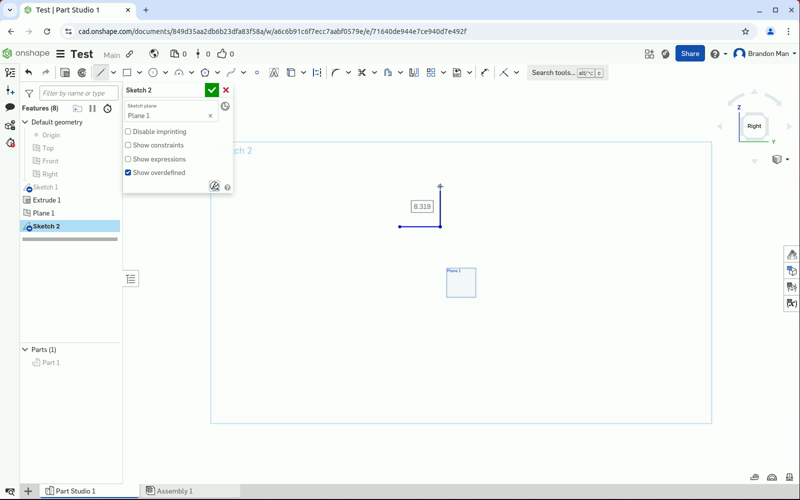
mouse_move(470, 186)
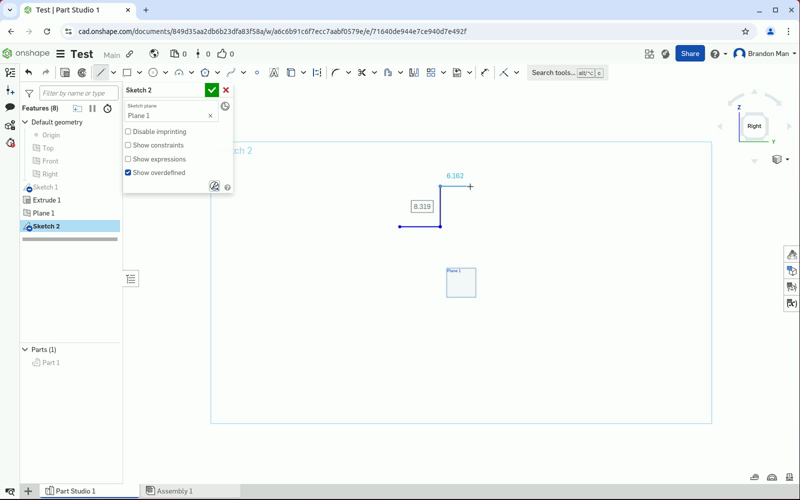
mouse_move(399, 186)
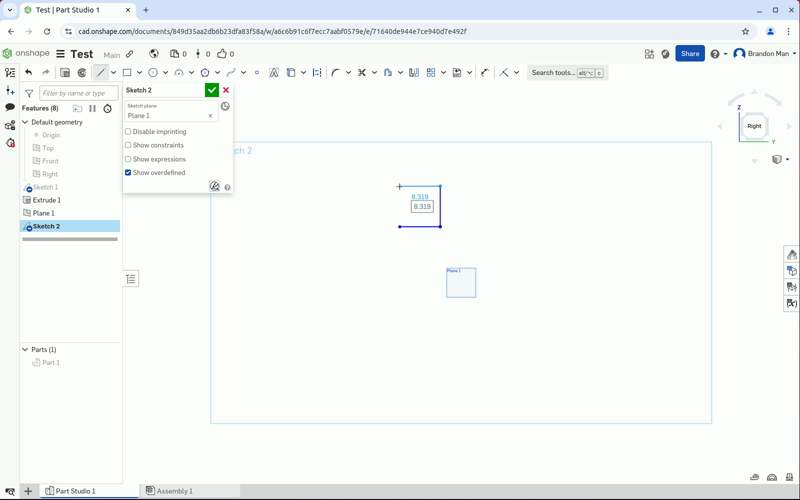
click(399, 186)
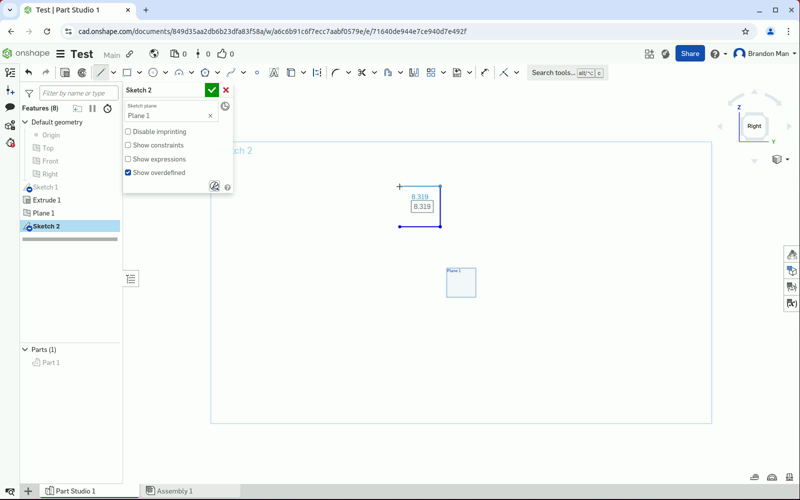
key_up(shift)
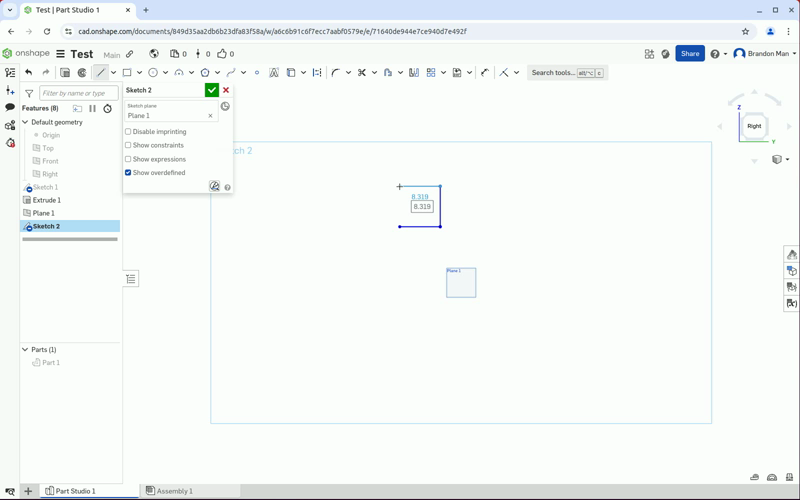
mouse_move(429, 186)
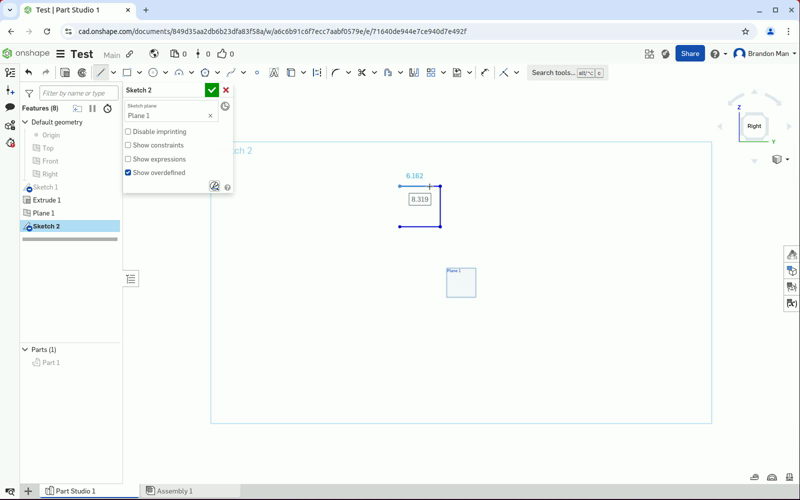
key_down(shift)
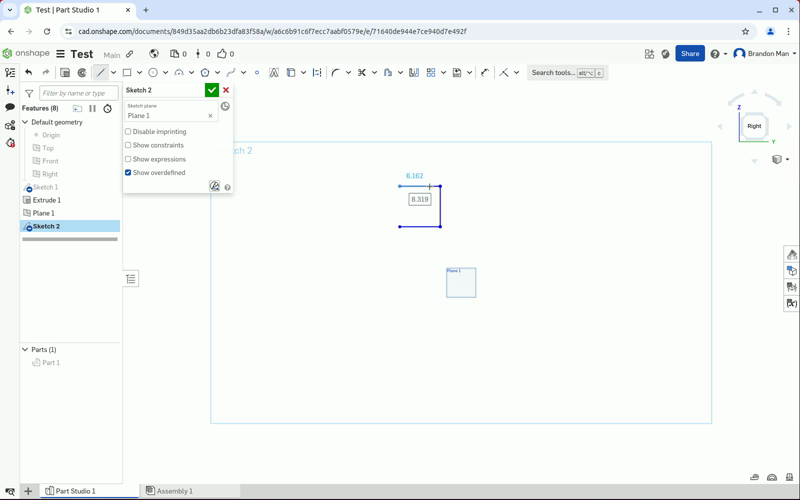
mouse_move(399, 226)
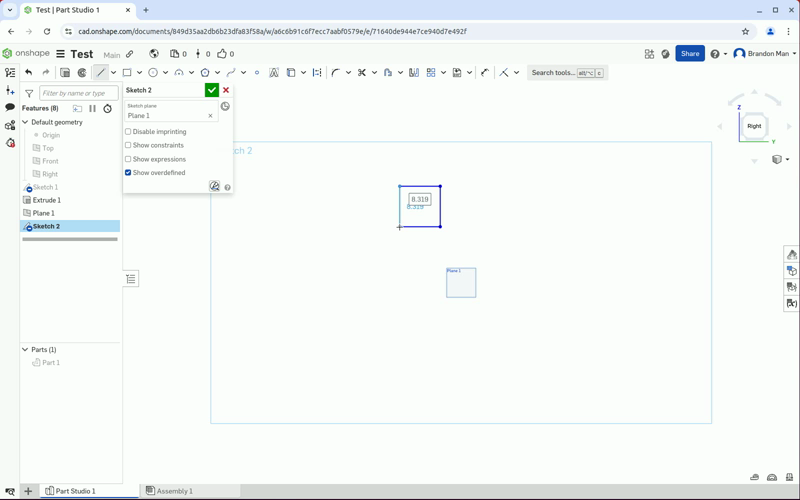
key_up(shift)
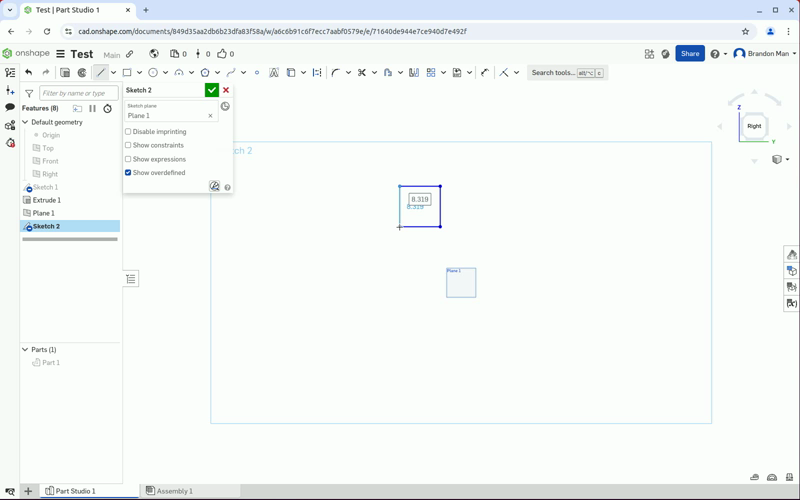
click(399, 226)
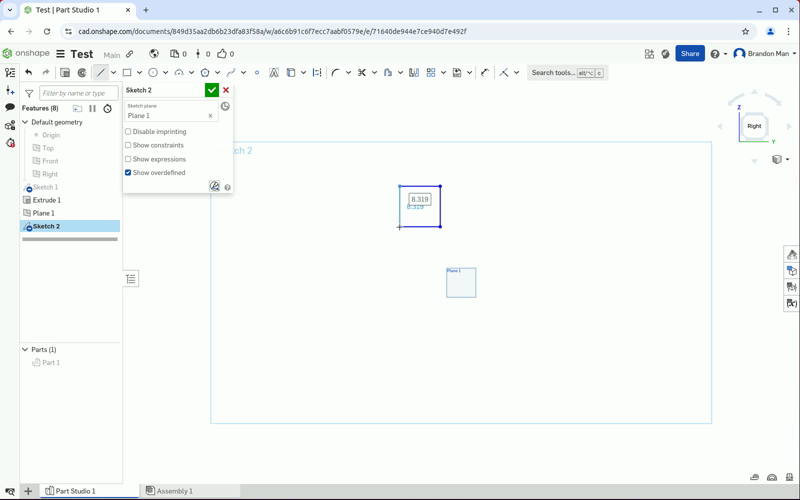
key(esc)
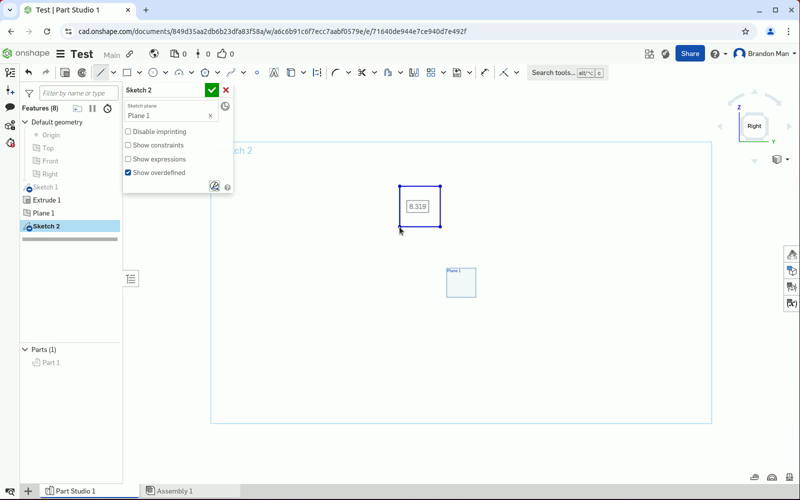
mouse_move(423, 216)
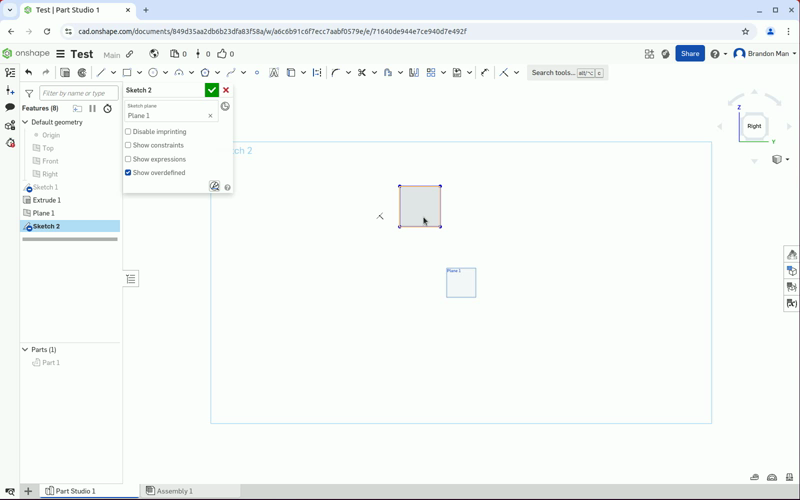
scroll(6)
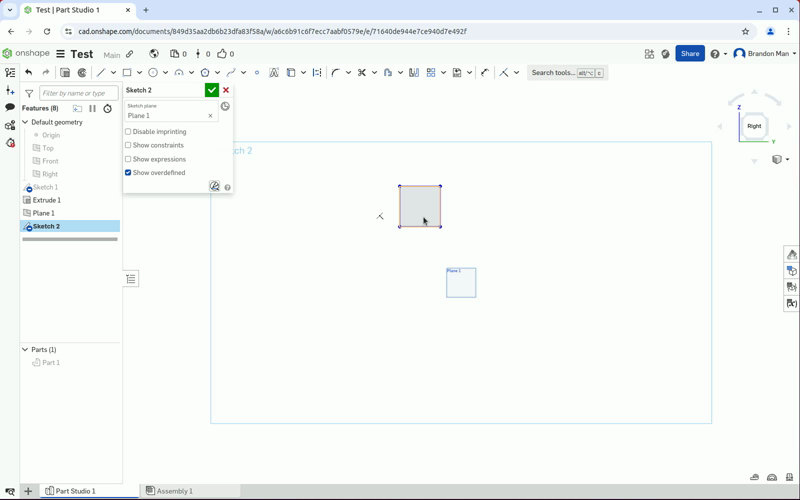
scroll(6)
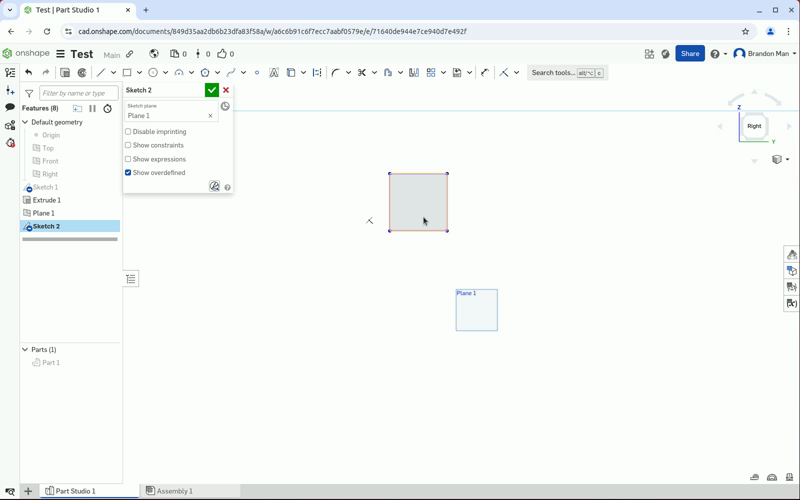
scroll(6)
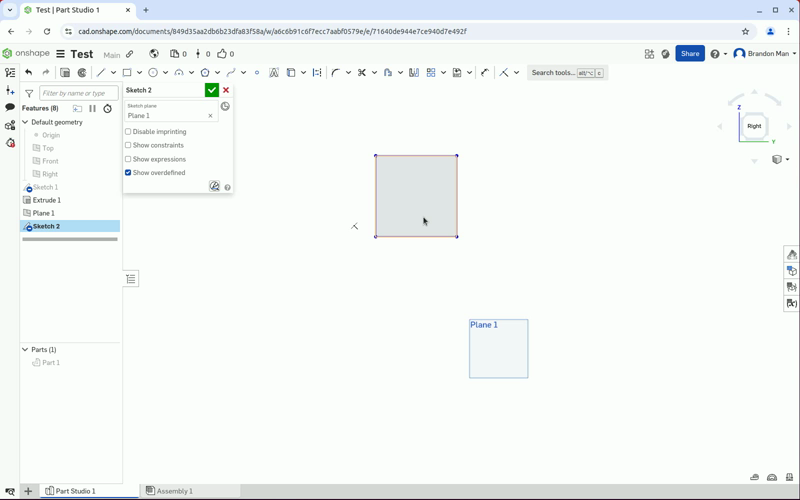
scroll(6)
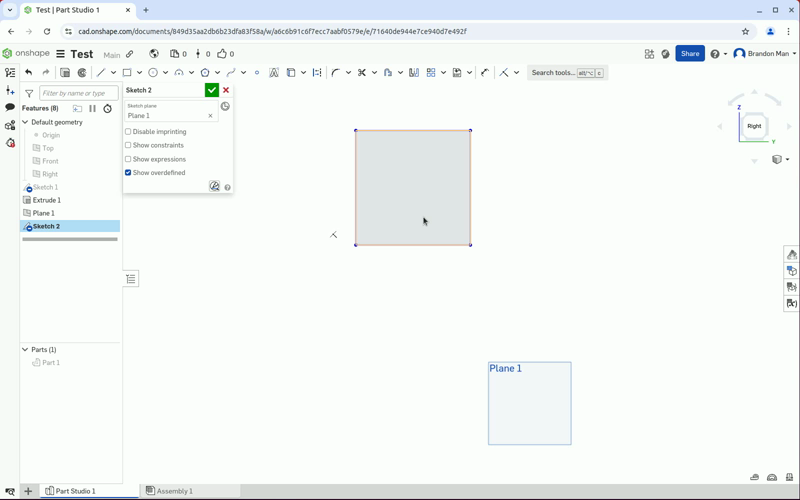
scroll(6)
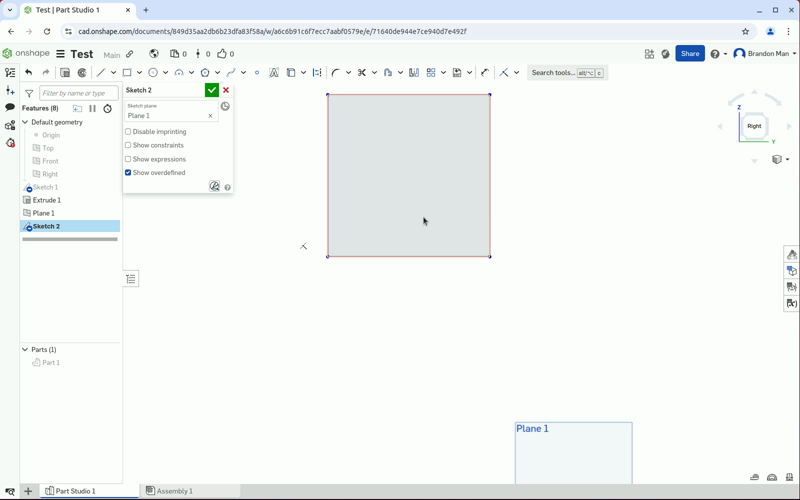
scroll(6)
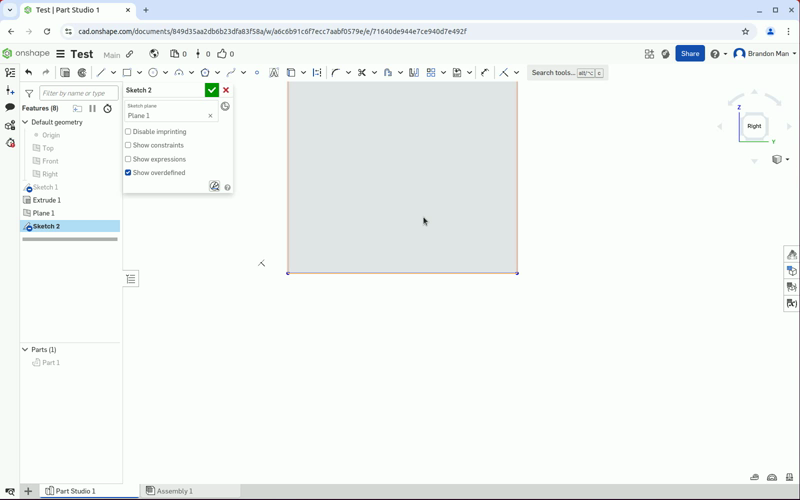
scroll(6)
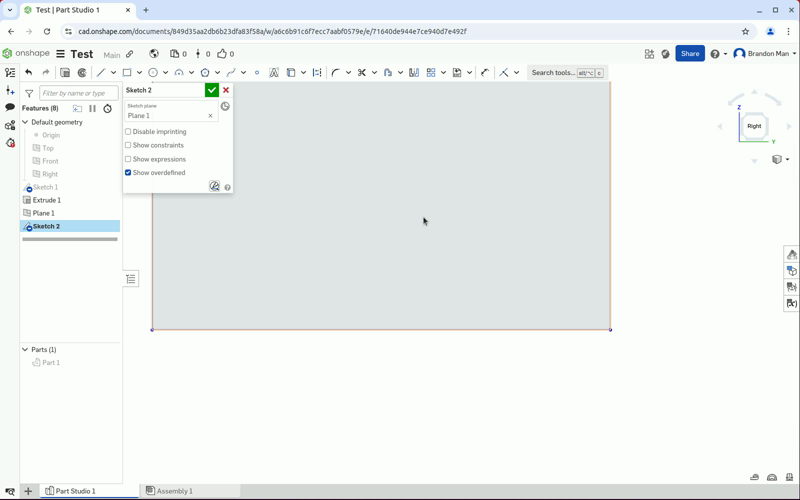
click(423, 216)
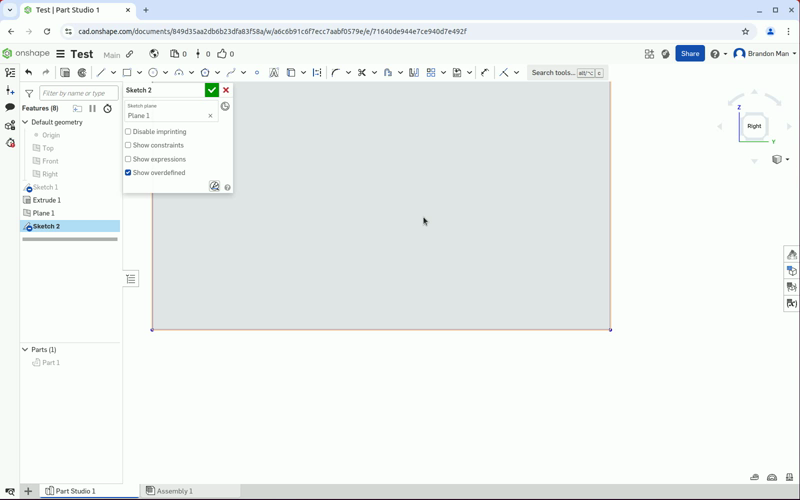
scroll(-6)
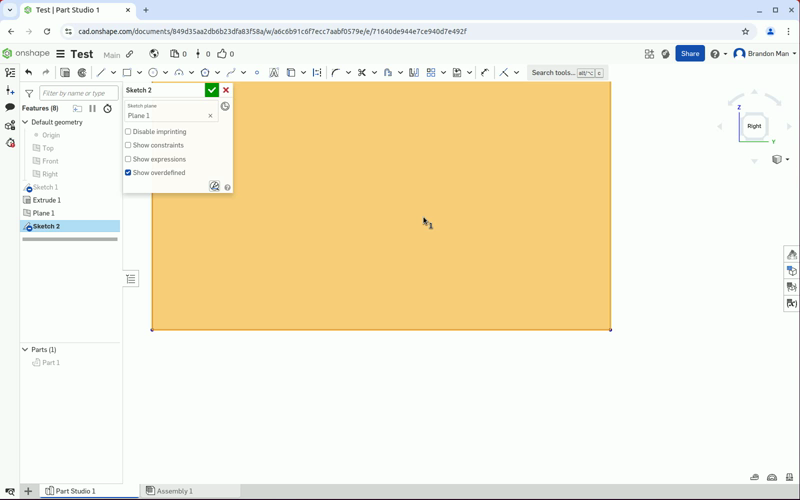
scroll(-6)
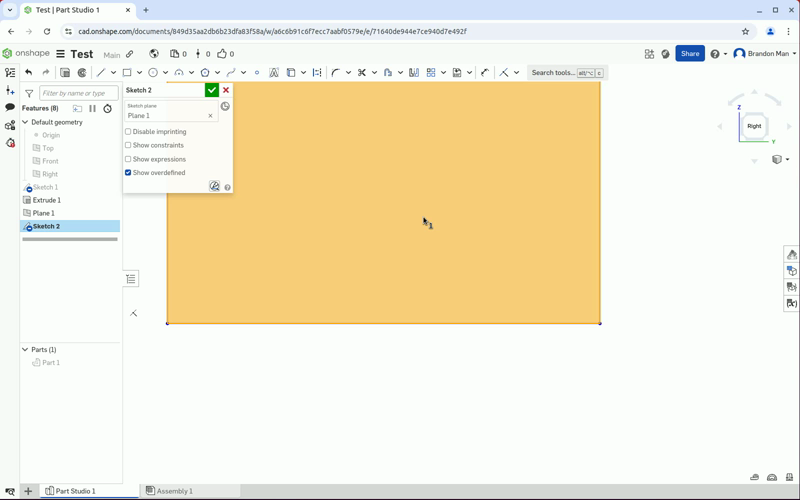
scroll(-6)
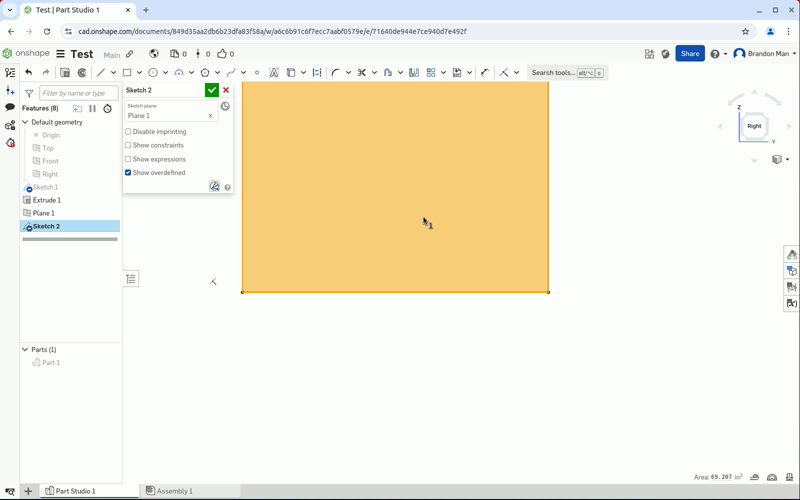
scroll(-6)
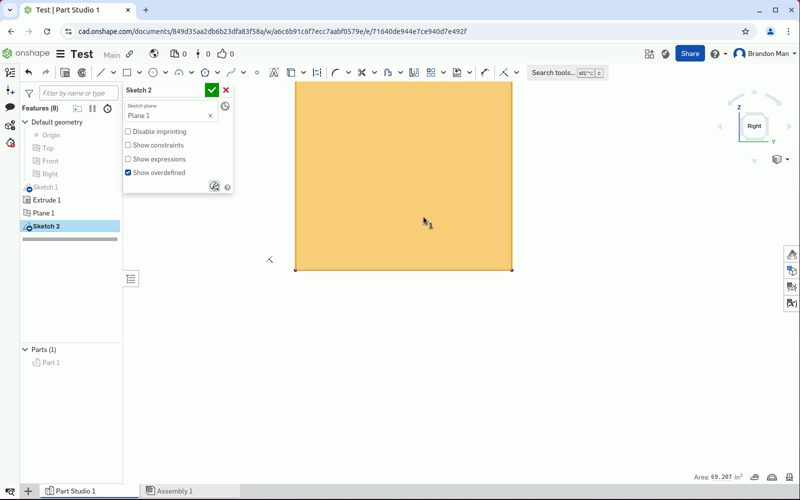
scroll(-6)
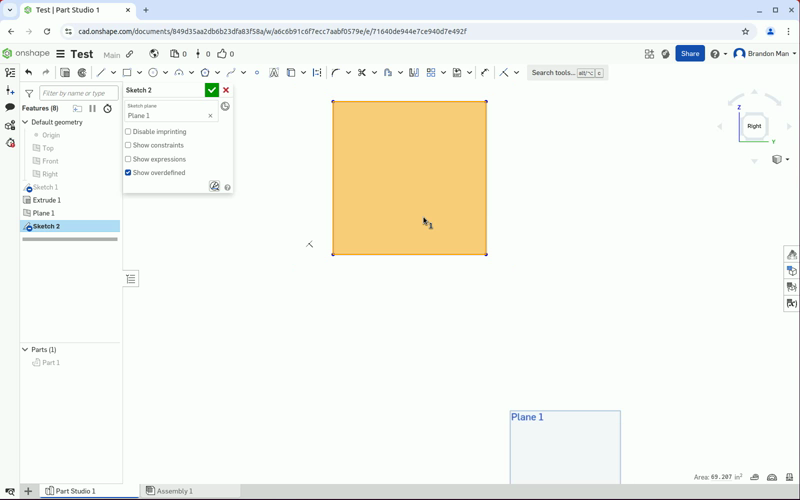
scroll(-6)
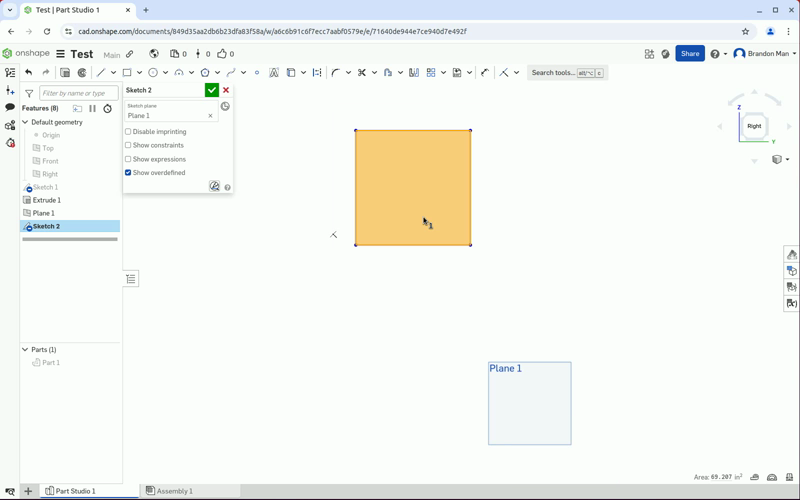
scroll(-6)
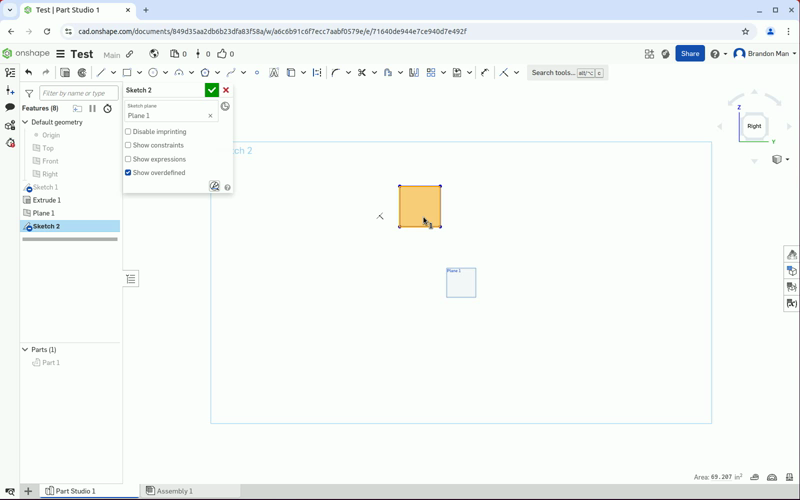
mouse_move(73, 352)
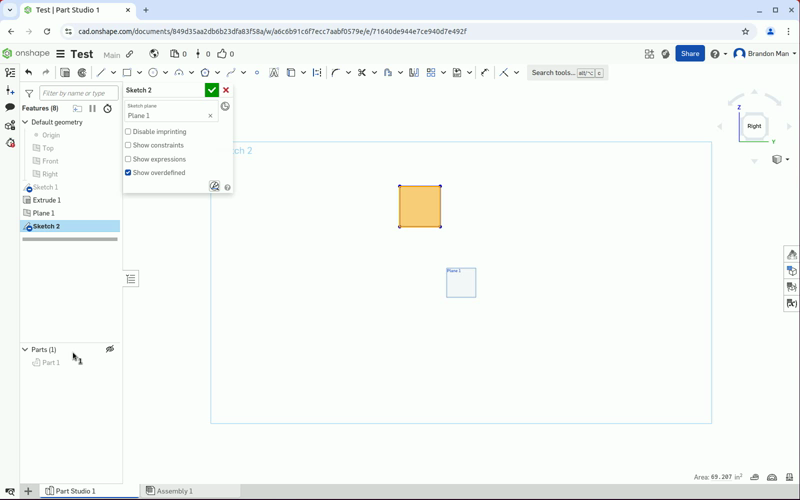
key(shift+y)
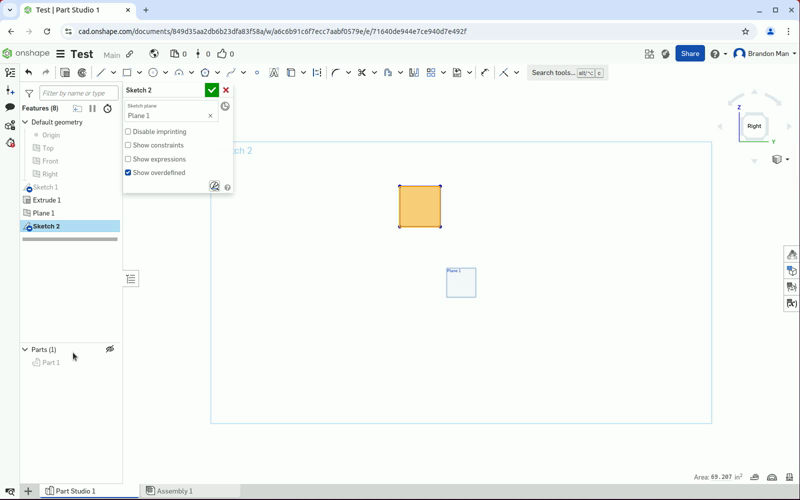
key(shift+e)
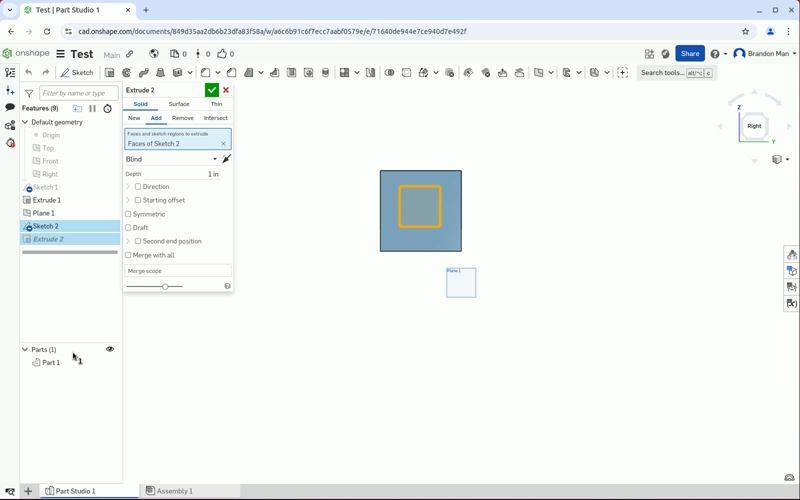
mouse_move(143, 106)
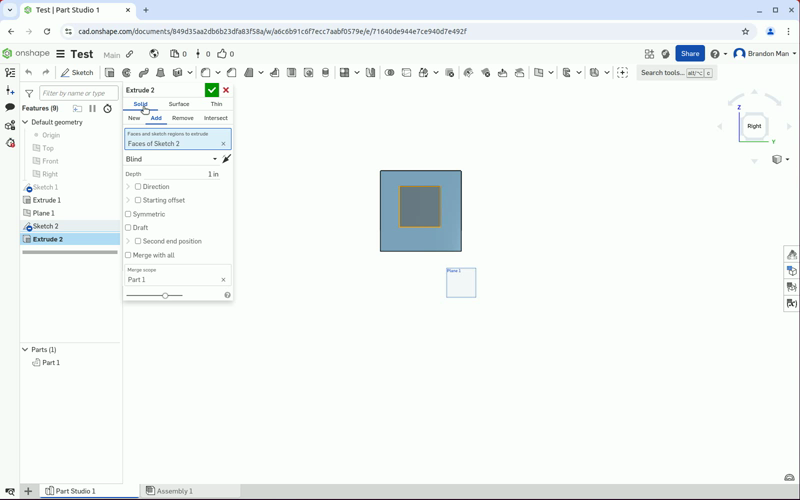
click(143, 106)
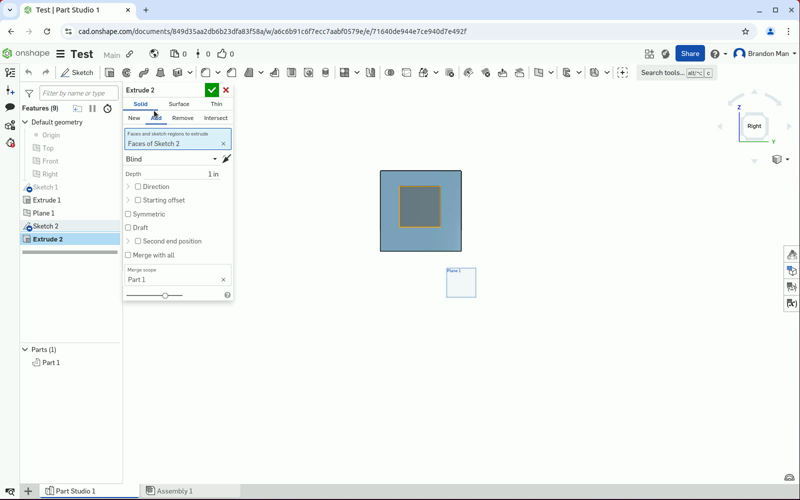
mouse_move(186, 120)
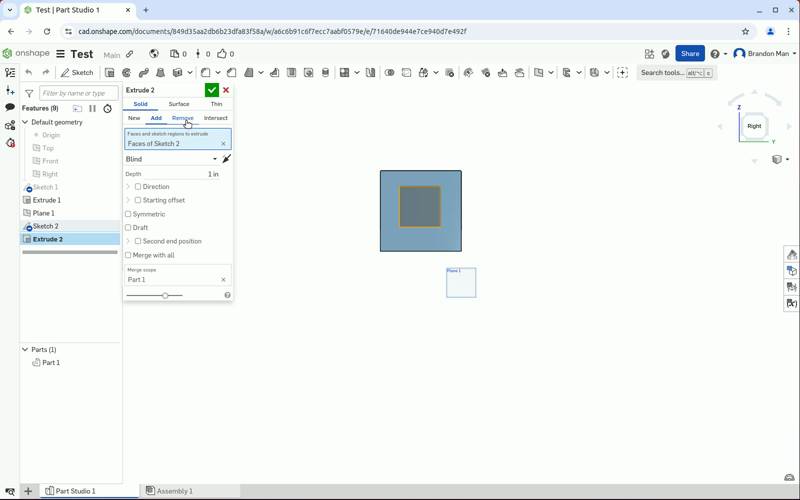
click(186, 120)
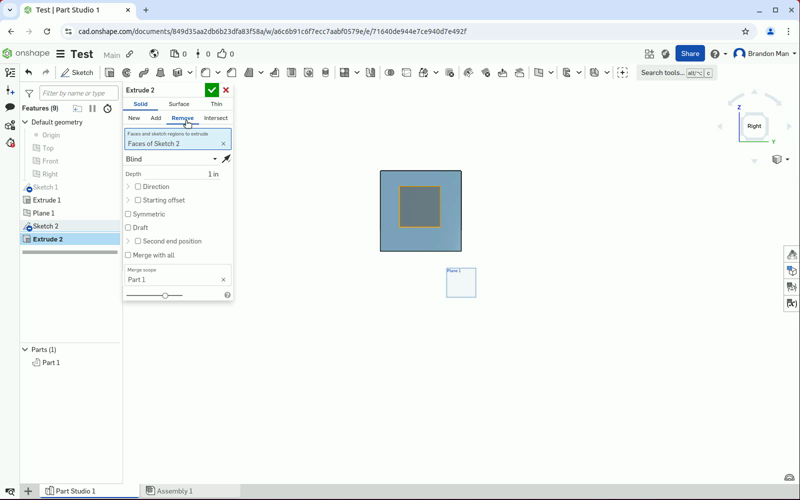
key(tab, 4)
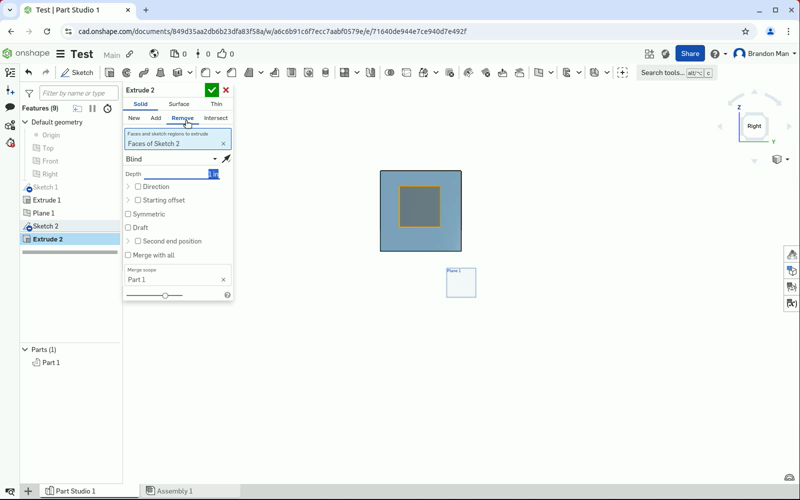
text(30.811)
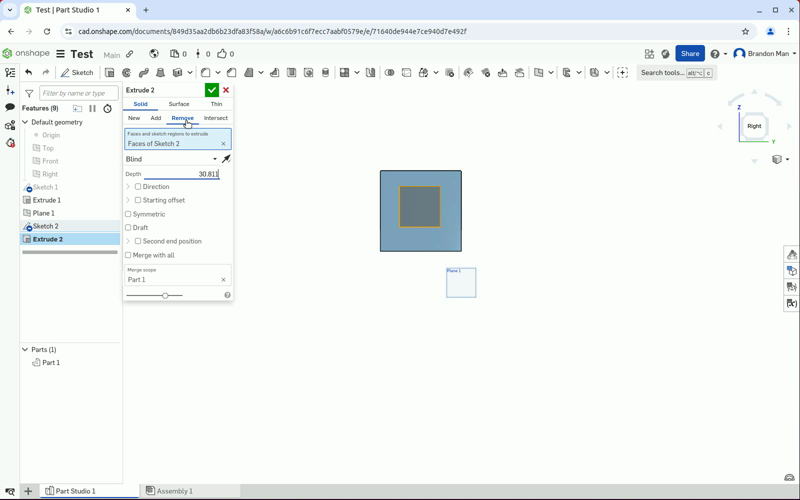
key(tab, 6)
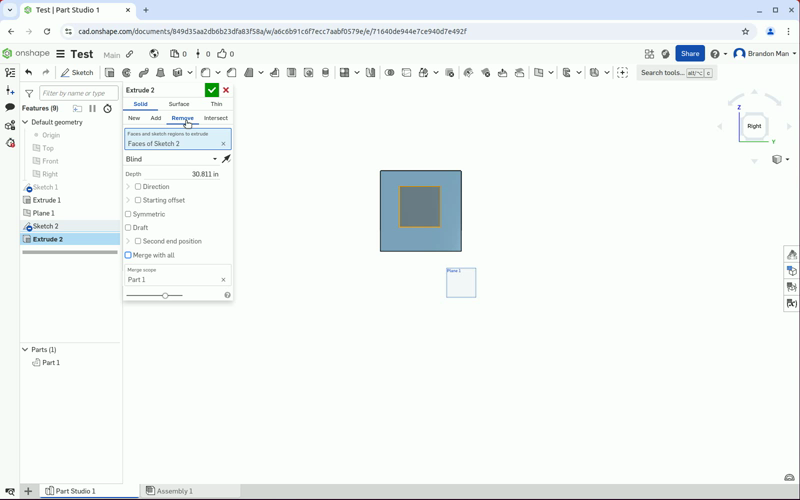
key(space)
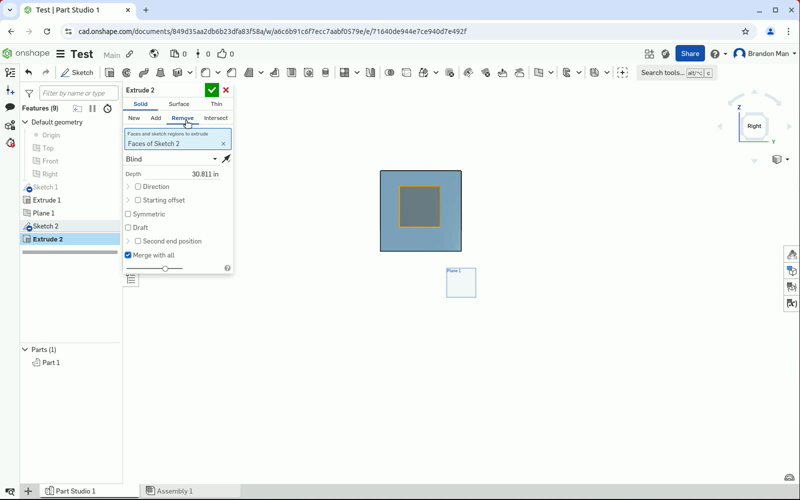
key(enter)
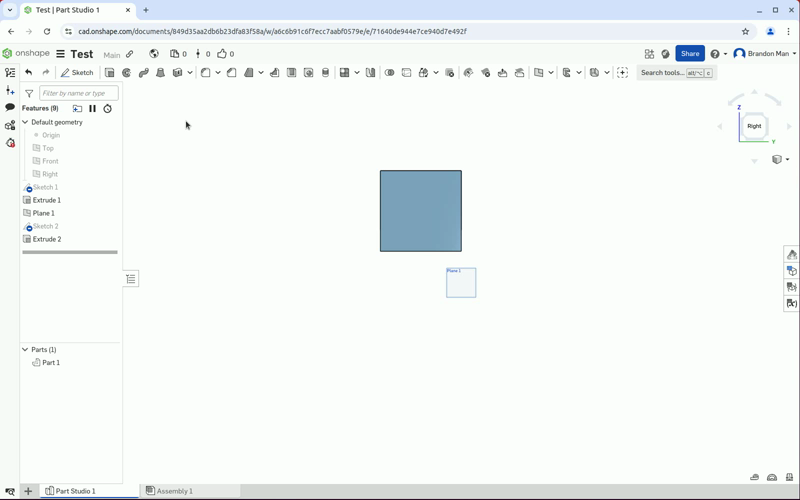
key(shift+h)
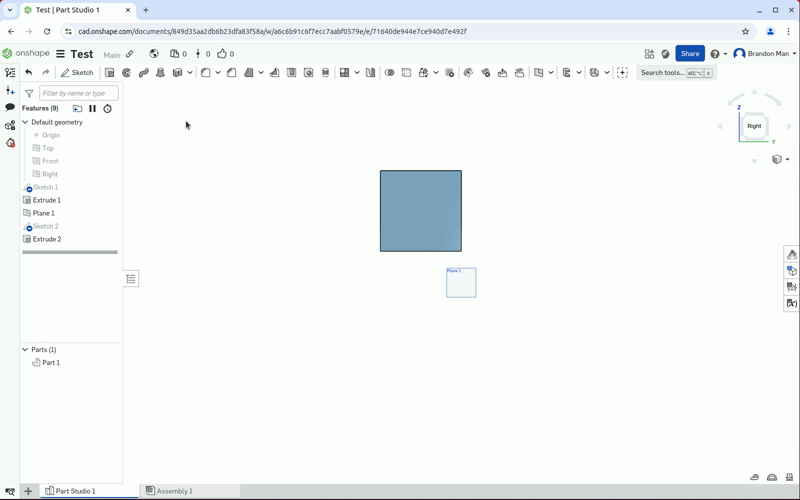
key(shift+h)
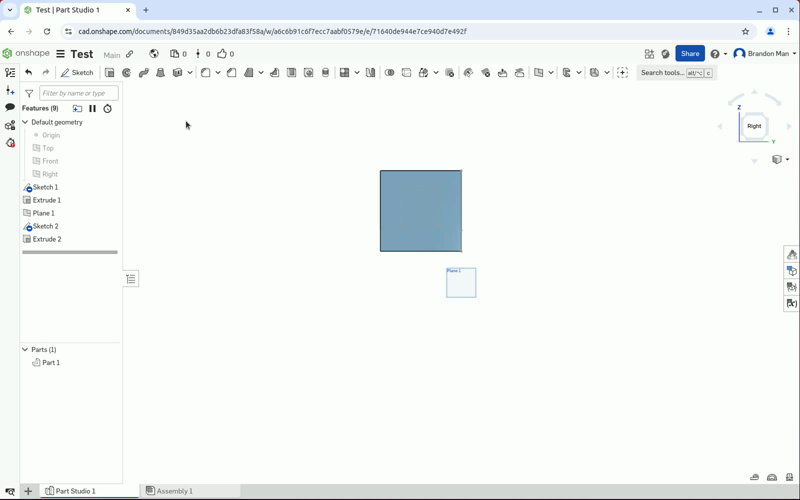
key(shift+7)
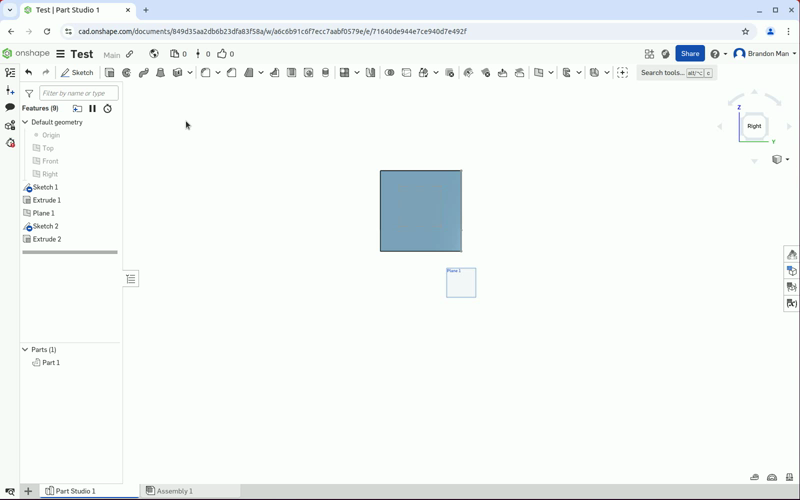
key(right, 2)
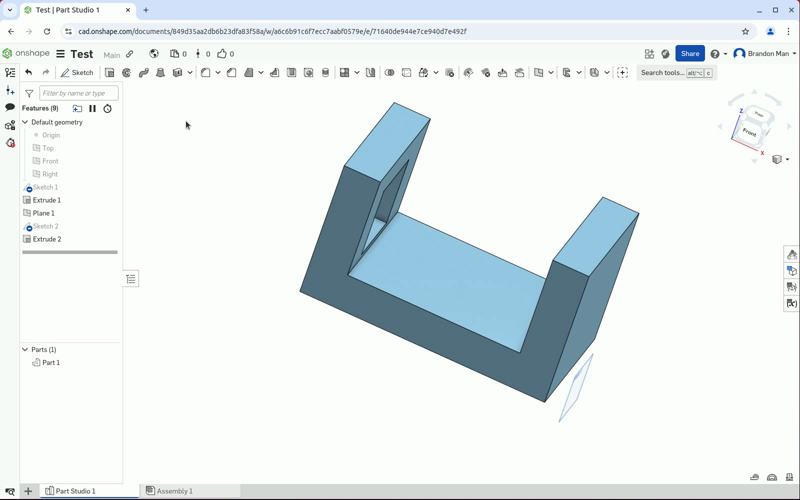
key(down, 2)
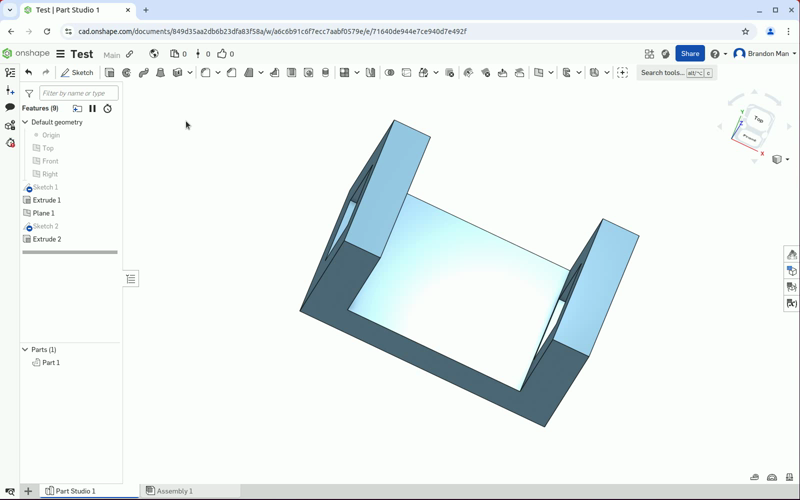
key(up, 2)
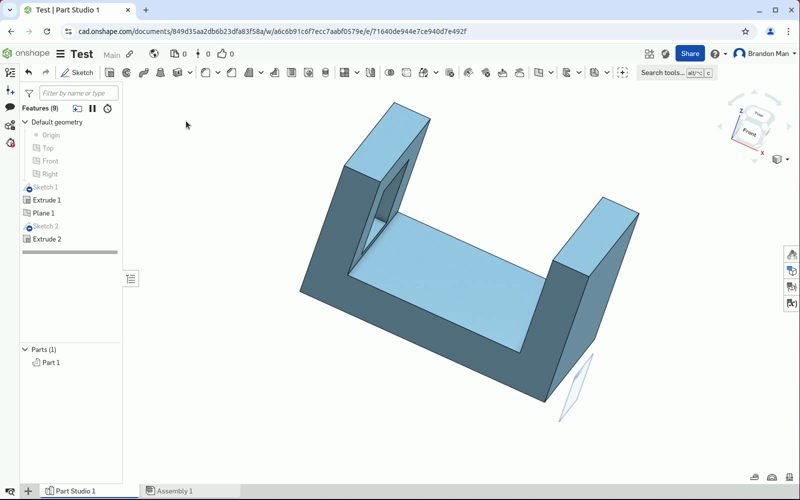
key(left, 2)
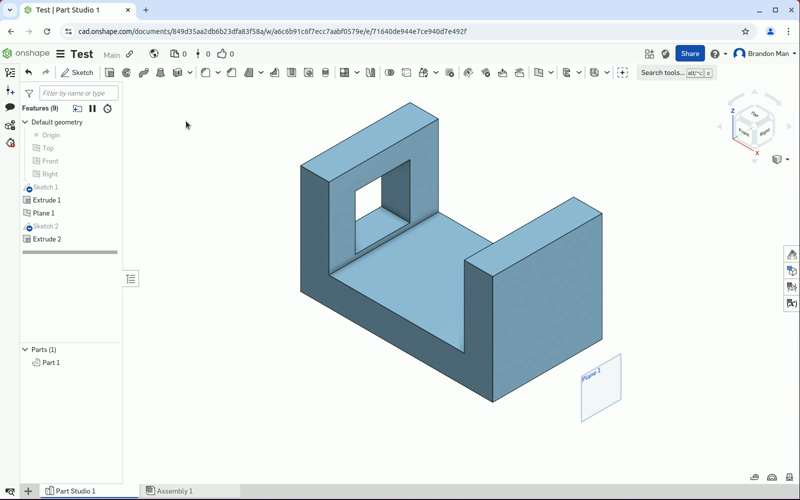
mouse_move(73, 189)
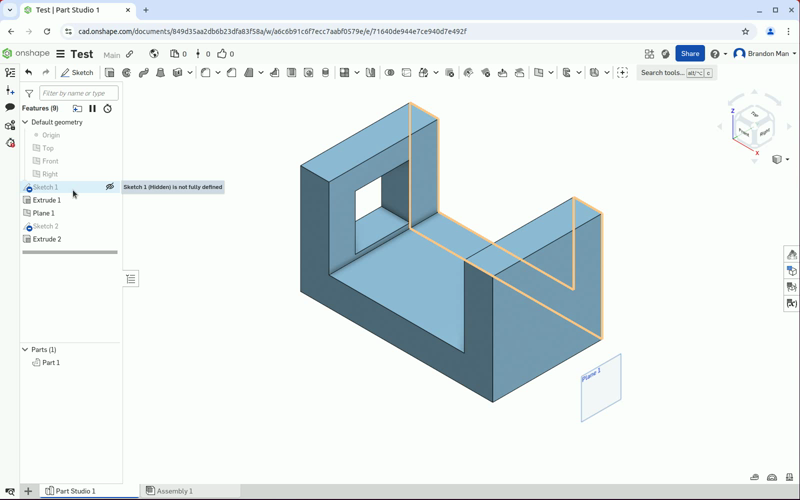
click(73, 189)